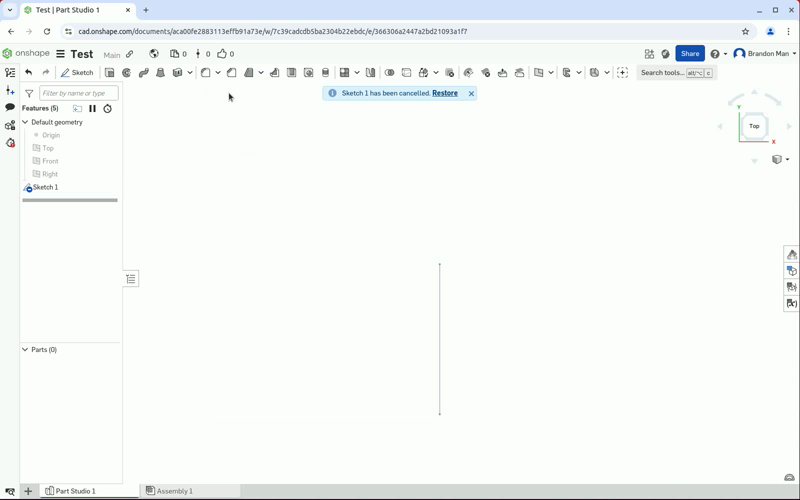
key(shift+h)
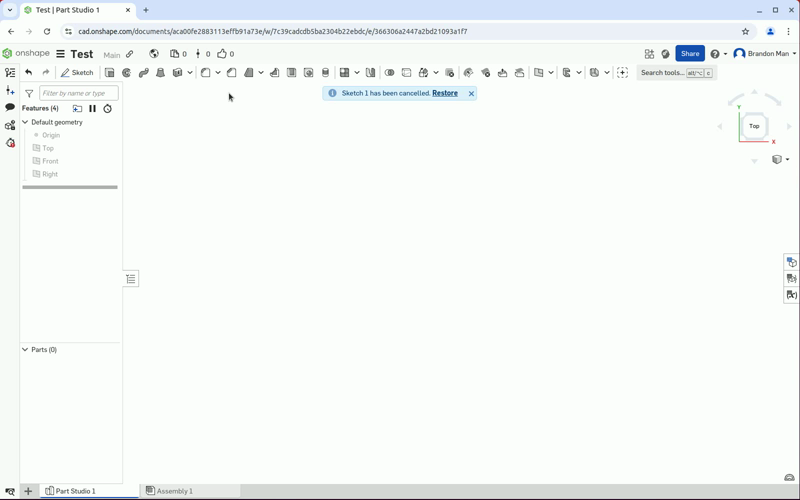
mouse_move(73, 352)
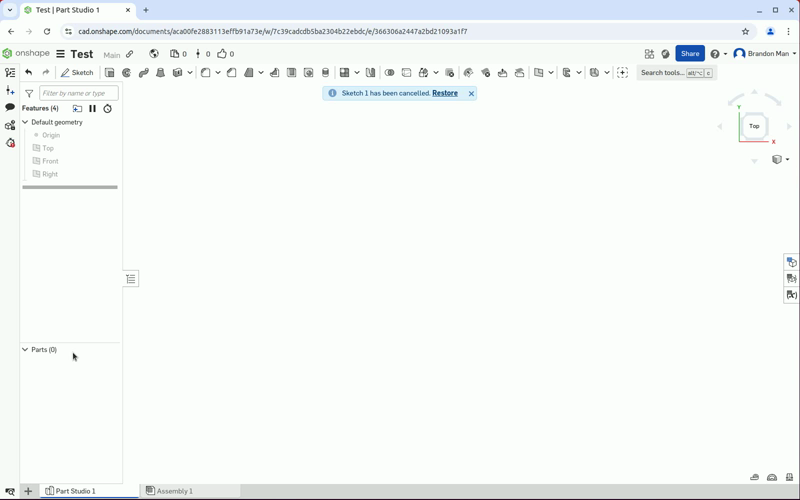
key(y)
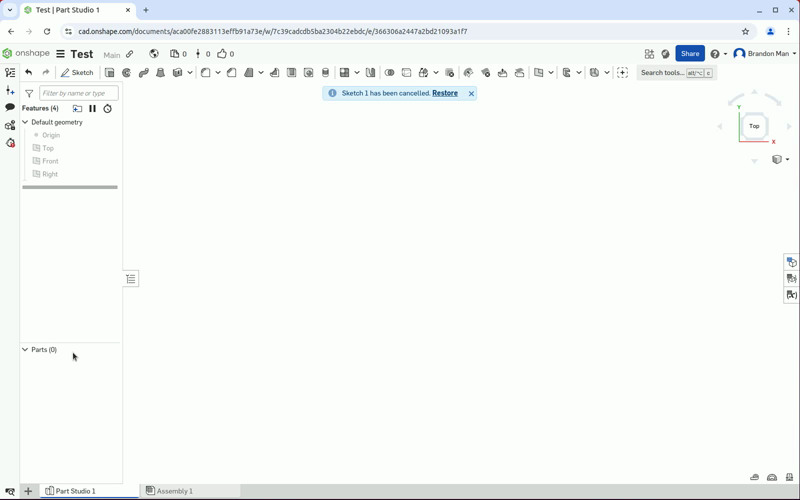
key(shift+p)
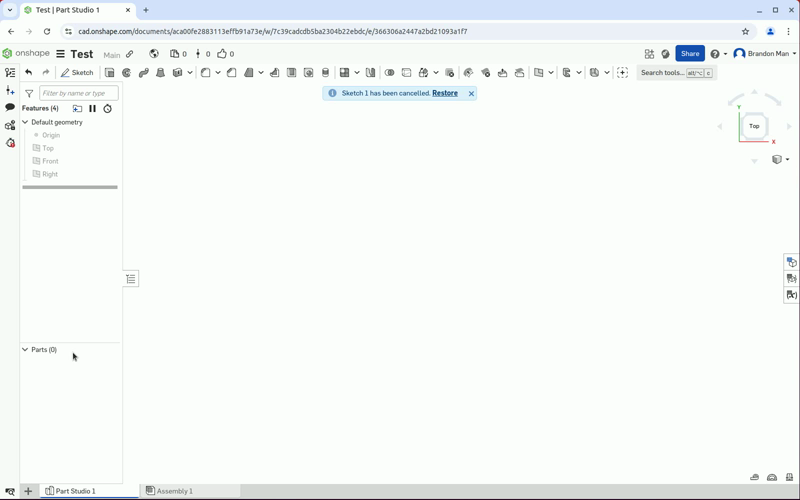
key(space)
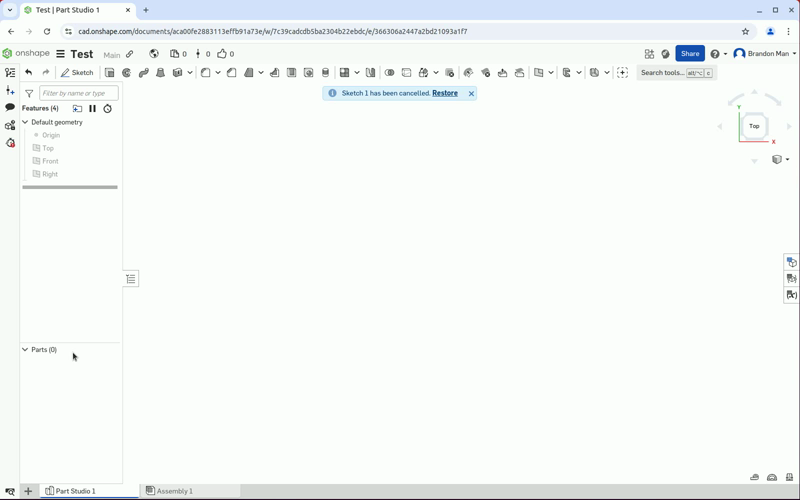
key_down(shift)
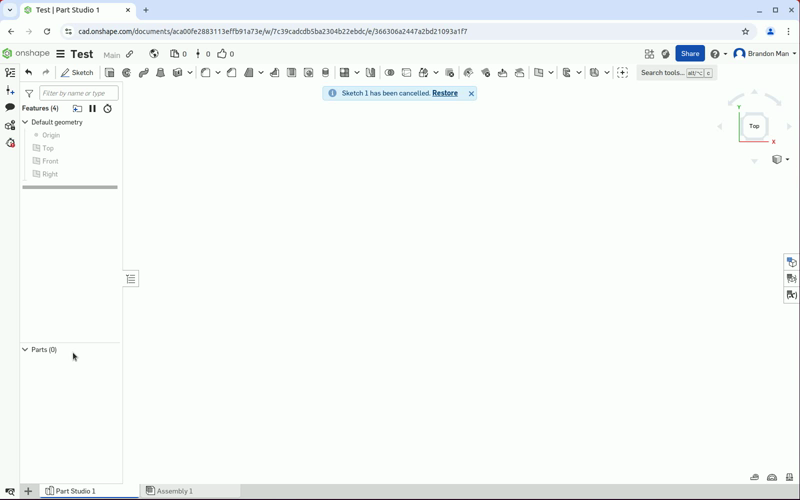
key(up)
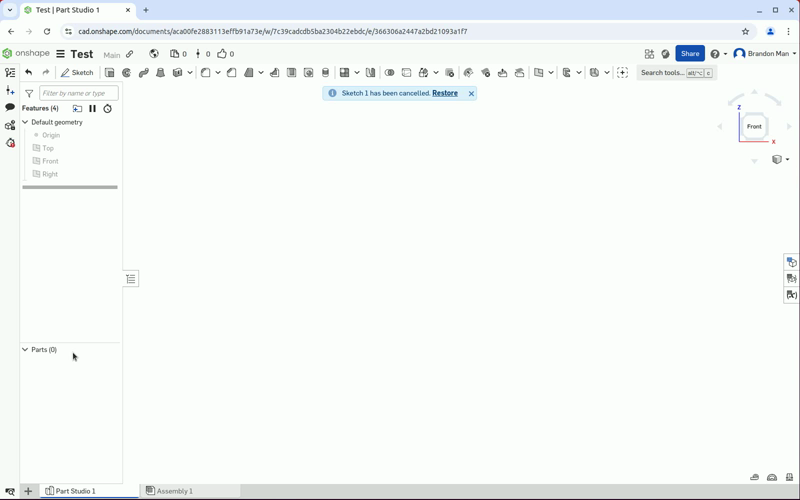
key_up(shift)
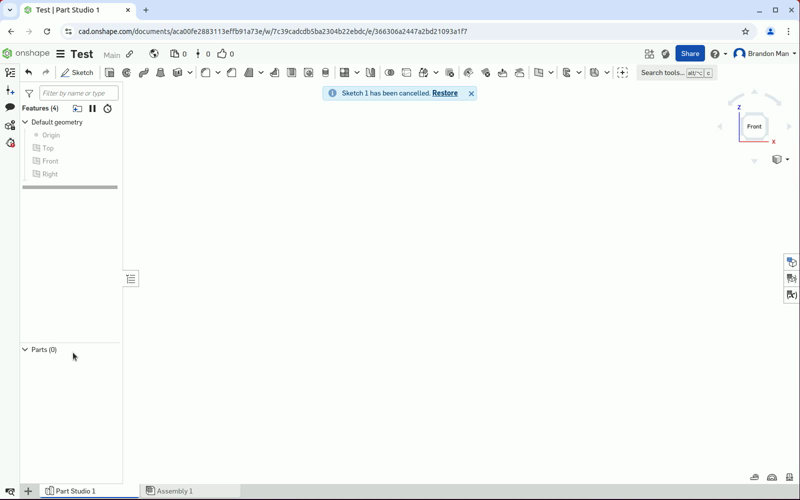
mouse_move(73, 352)
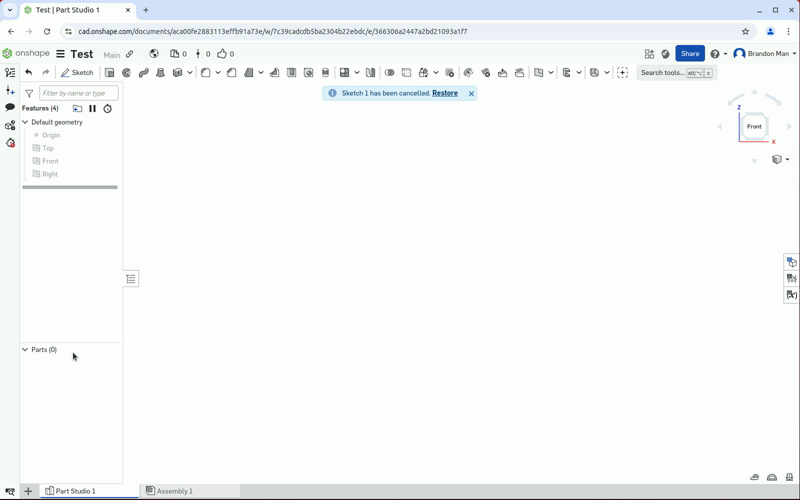
key(shift+y)
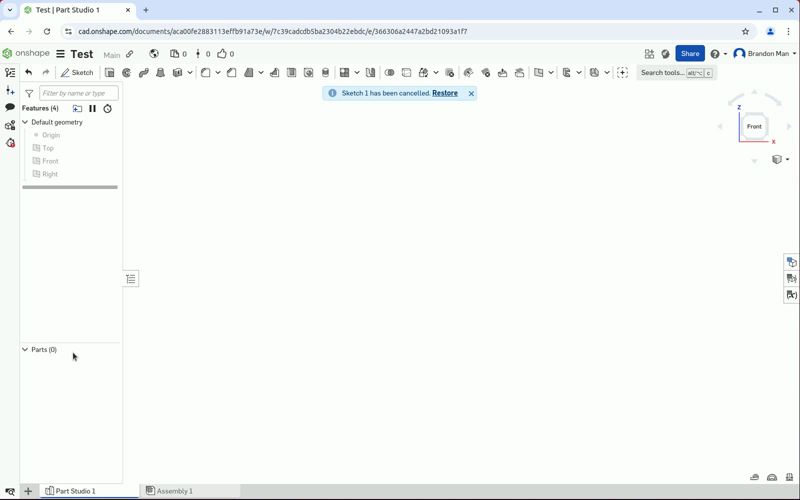
key(shift+s)
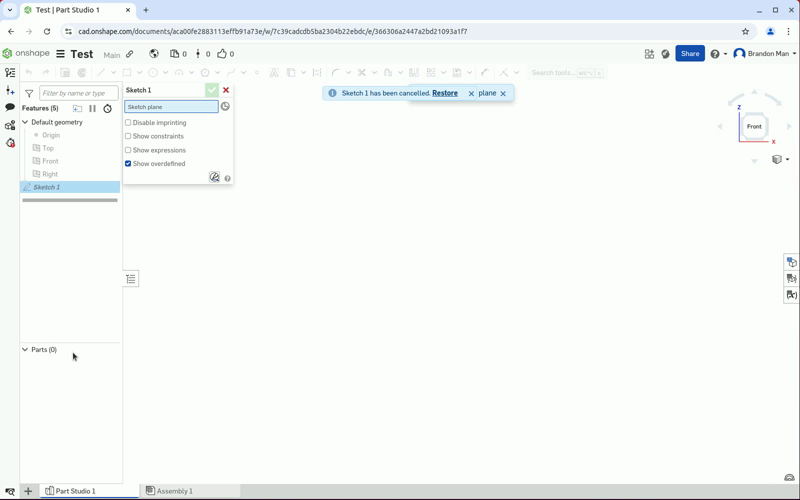
mouse_move(73, 163)
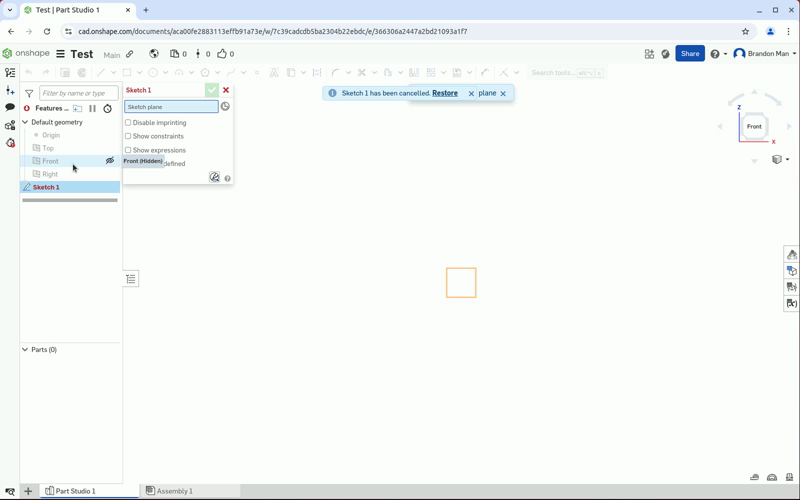
click(73, 163)
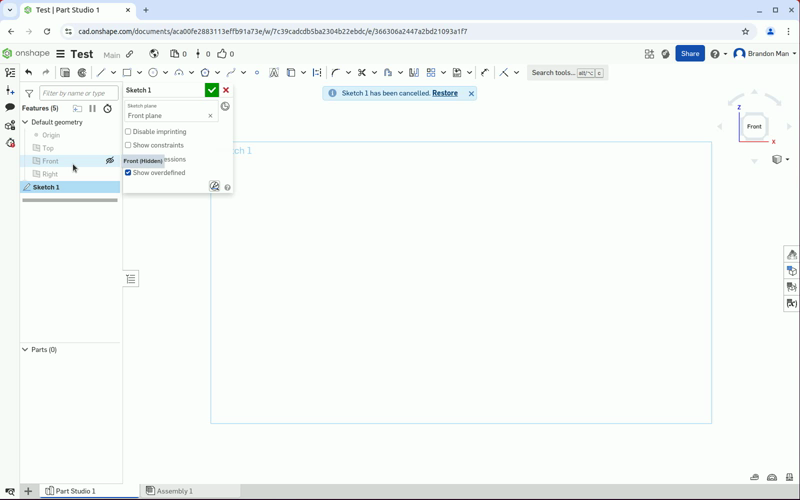
mouse_move(73, 352)
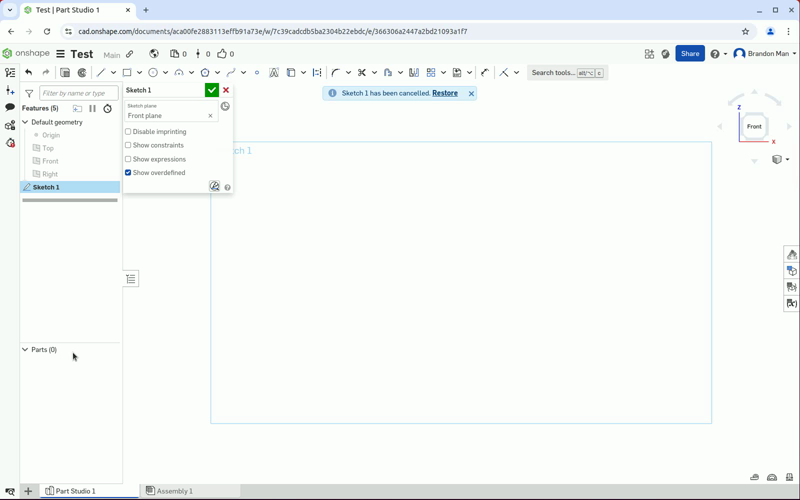
key(y)
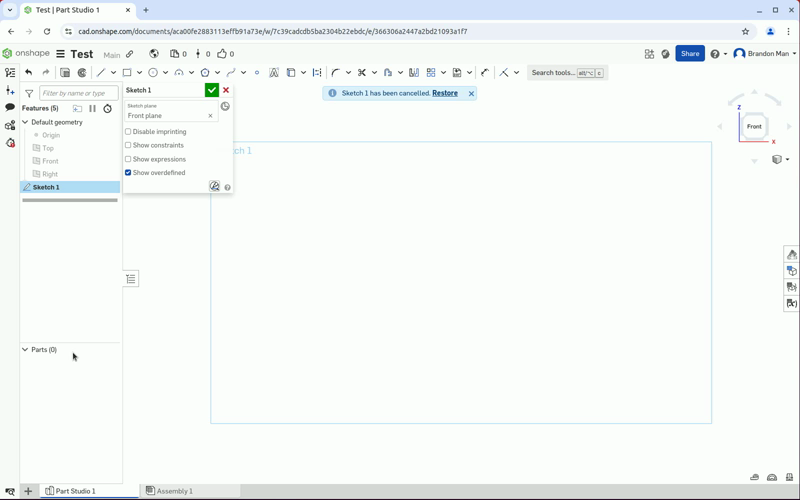
key(l)
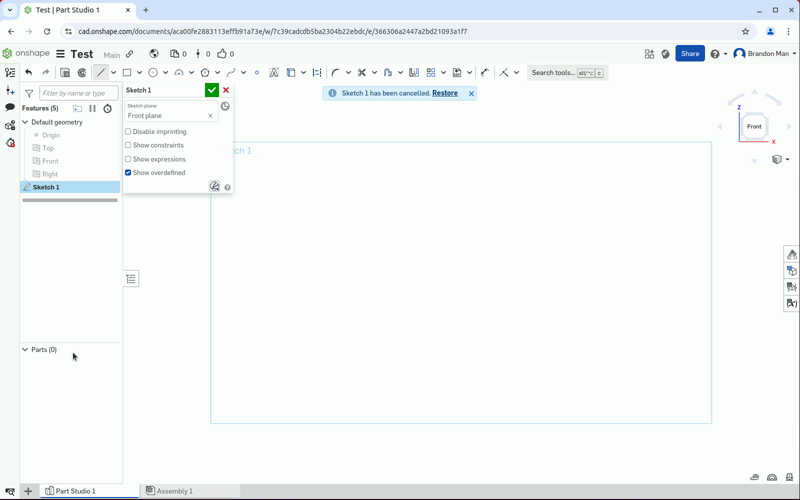
key_down(shift)
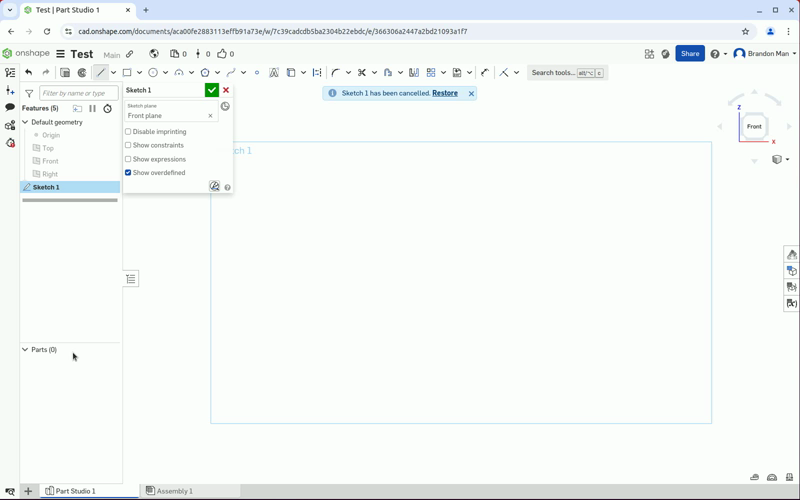
mouse_move(391, 213)
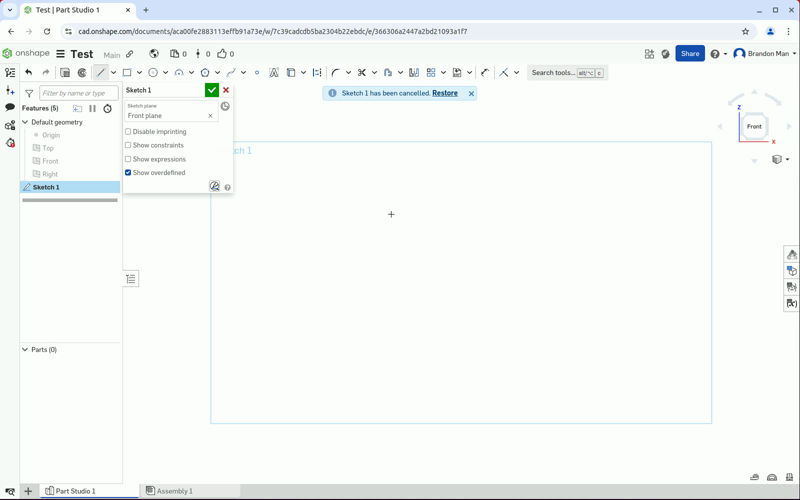
click(391, 213)
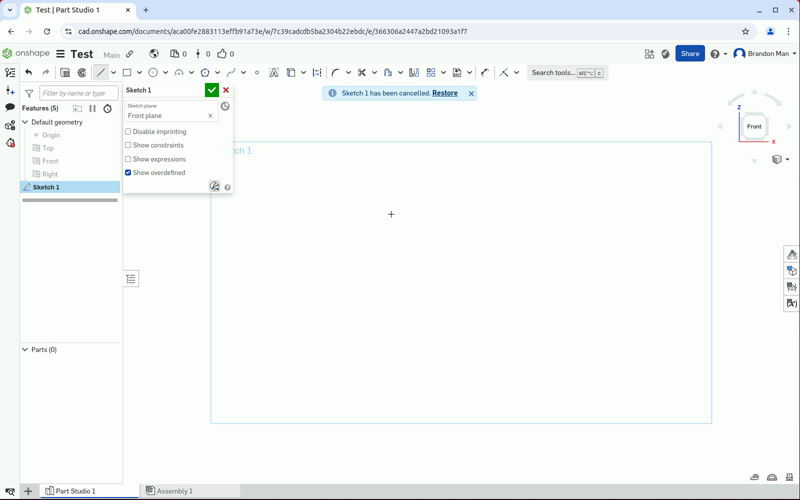
key_up(shift)
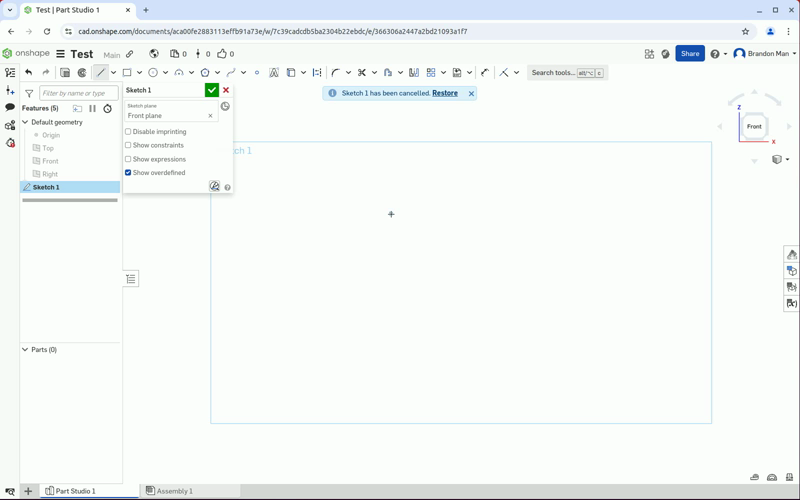
key_down(shift)
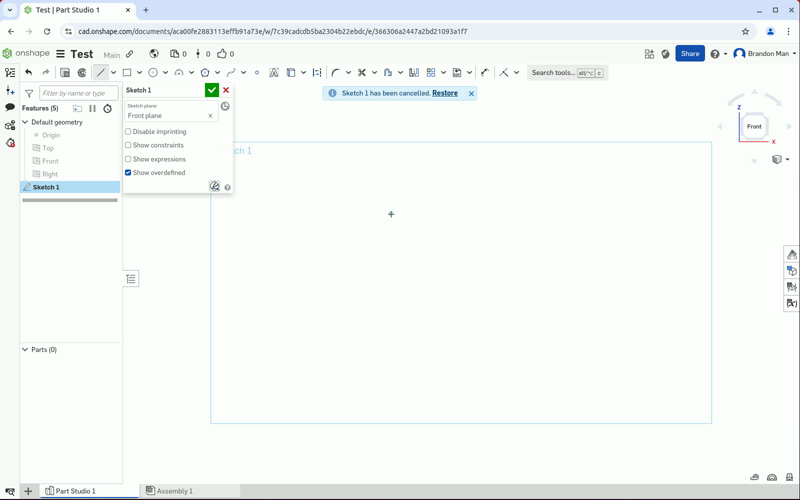
mouse_move(421, 213)
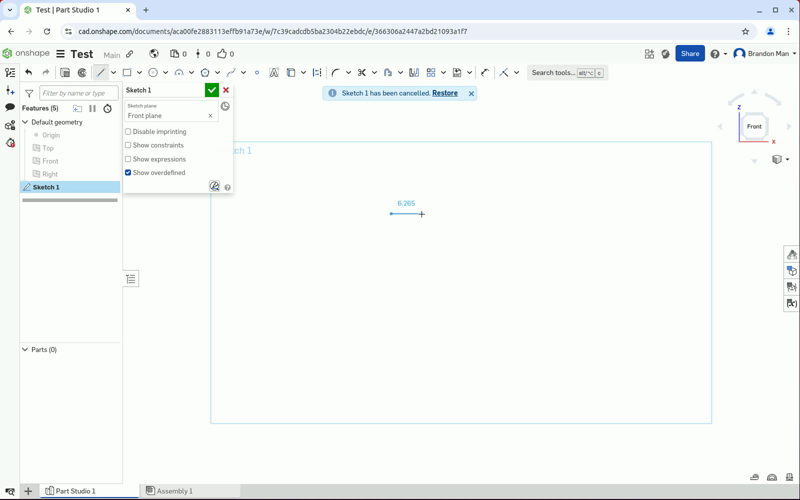
mouse_move(440, 213)
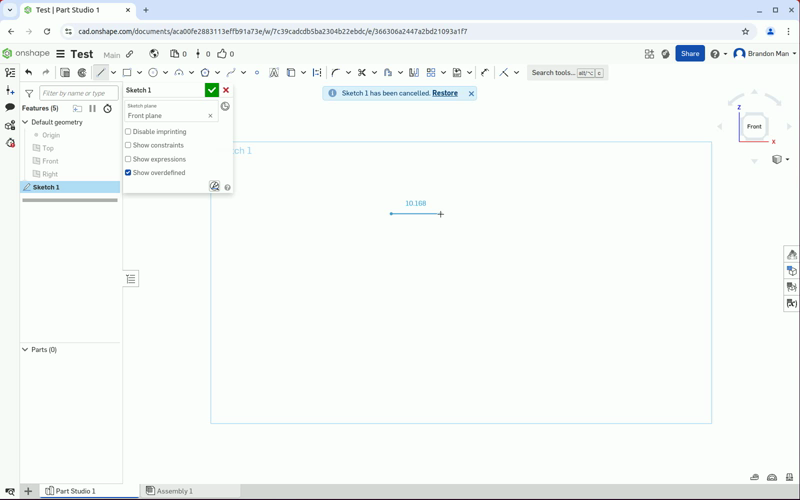
click(440, 213)
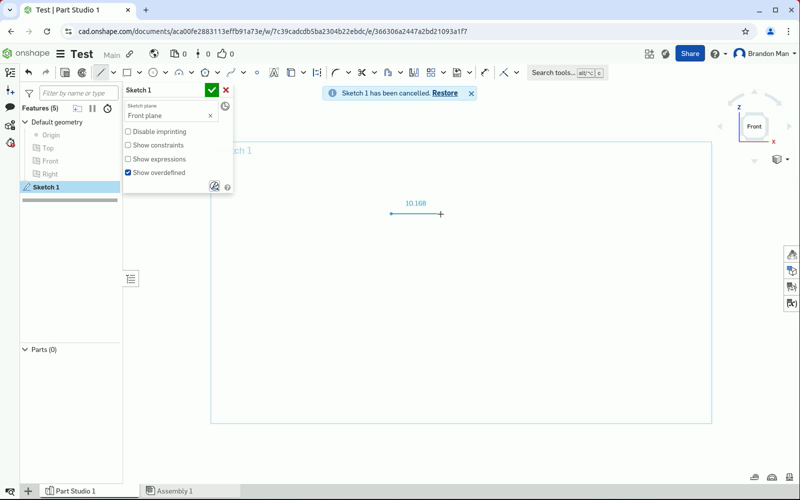
key_up(shift)
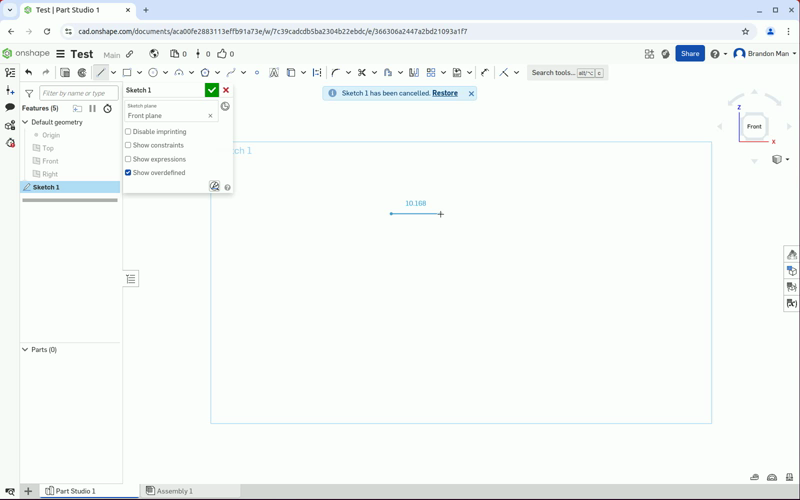
key_down(shift)
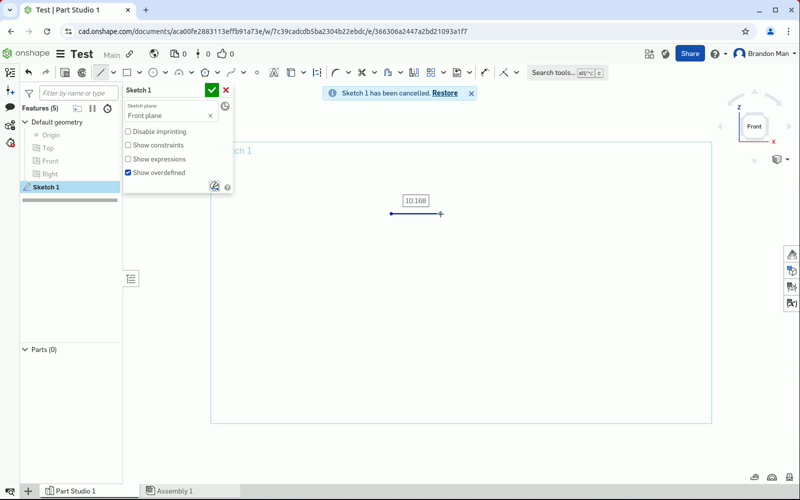
mouse_move(470, 213)
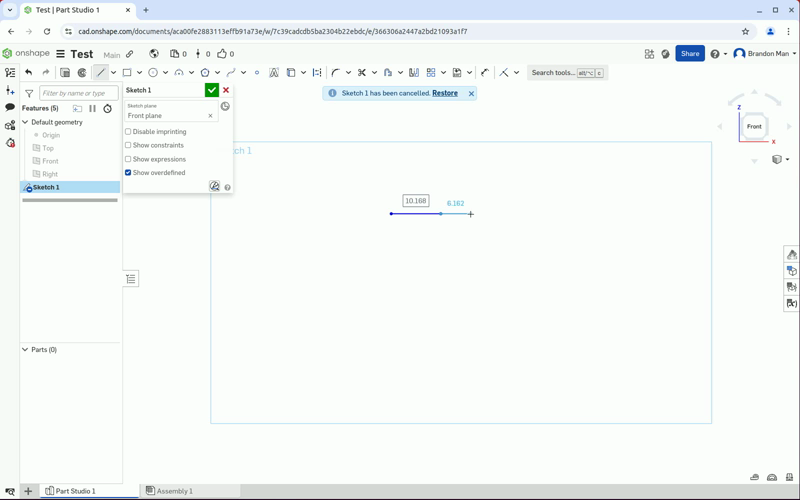
mouse_move(461, 213)
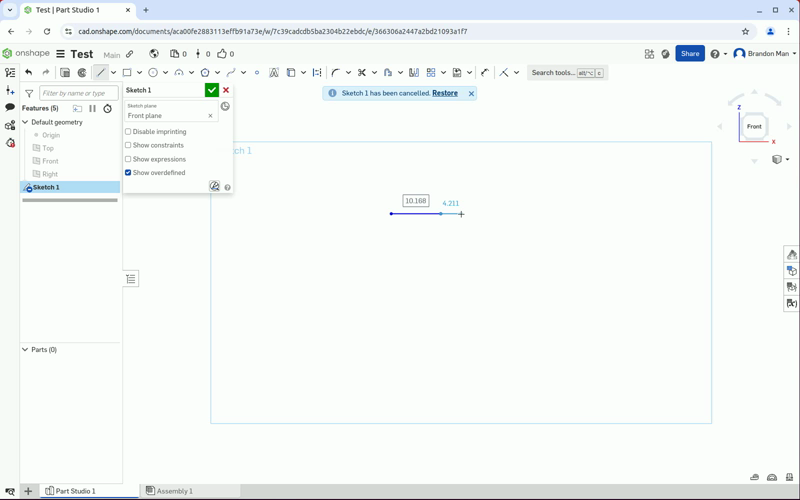
click(461, 213)
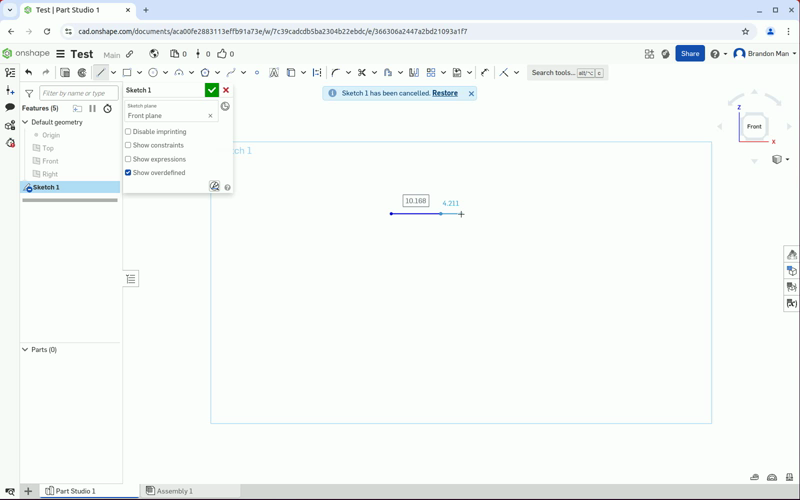
key_up(shift)
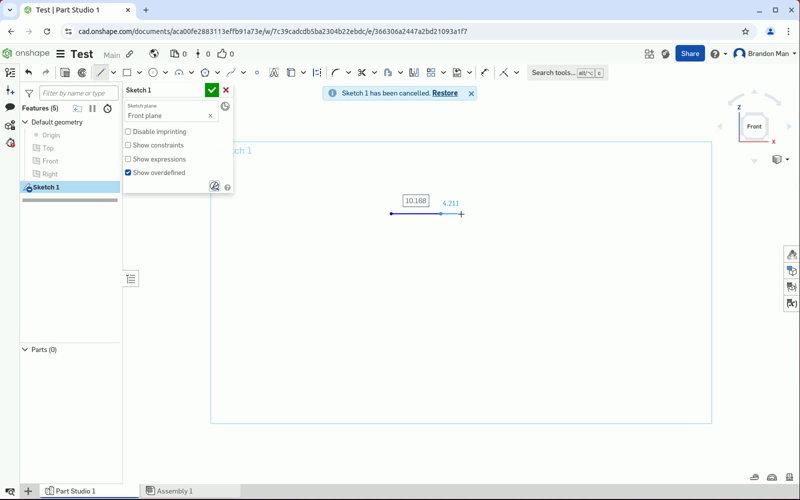
key_down(shift)
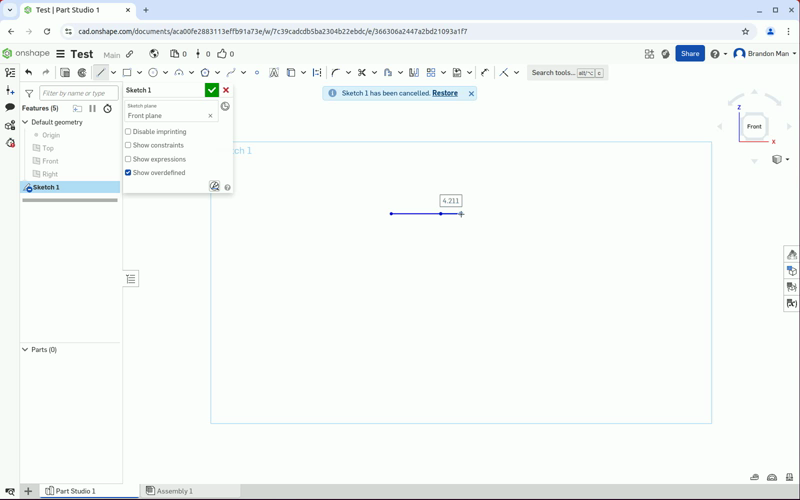
mouse_move(491, 213)
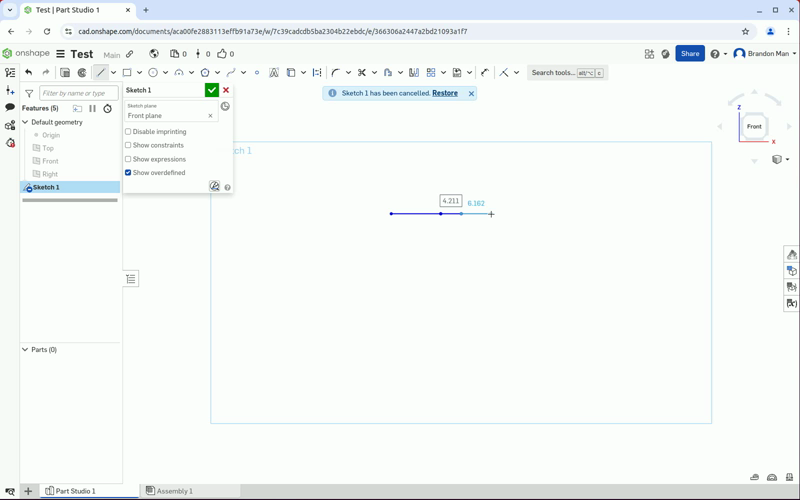
mouse_move(461, 170)
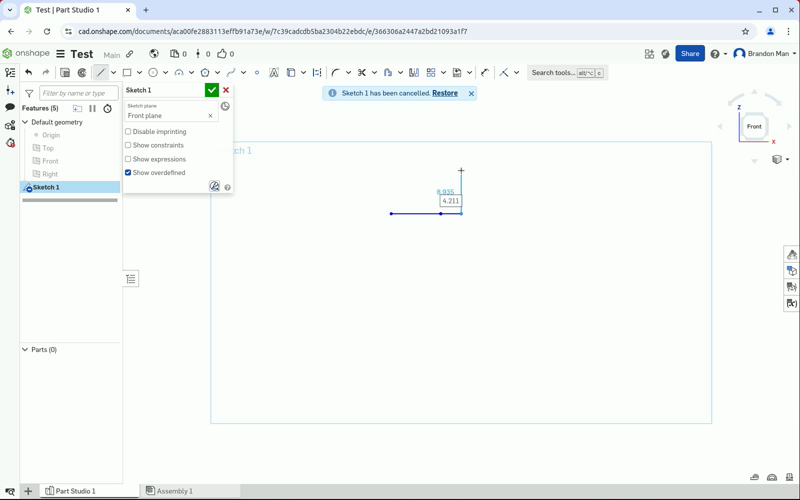
click(461, 170)
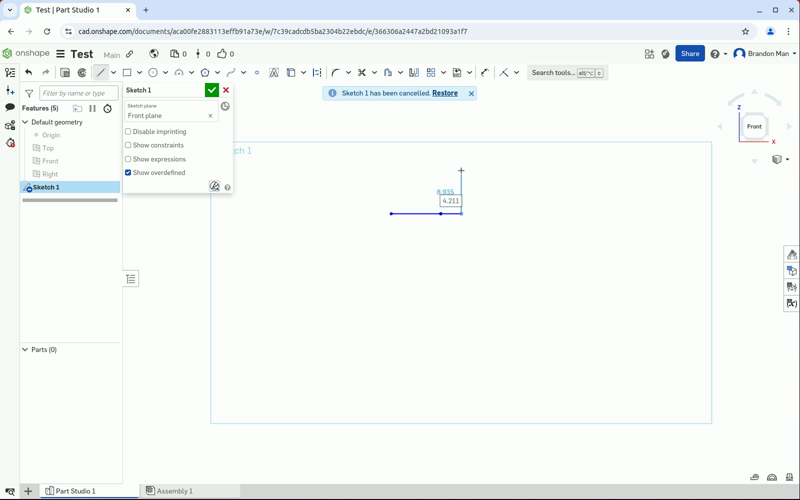
key_up(shift)
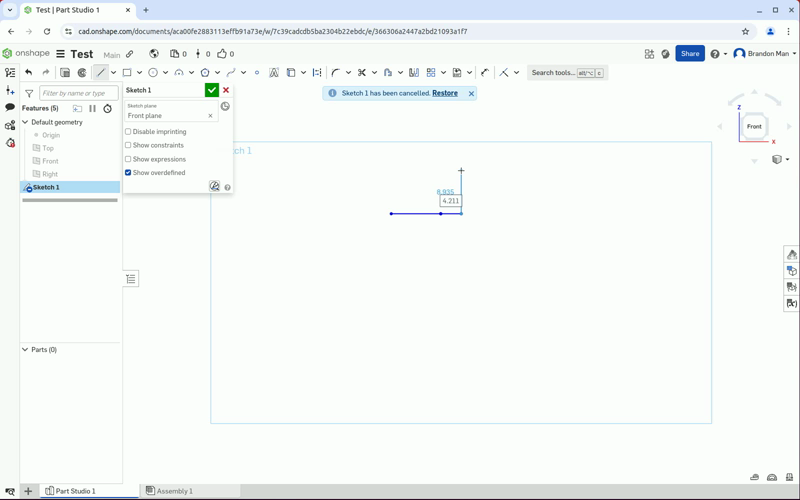
key_down(shift)
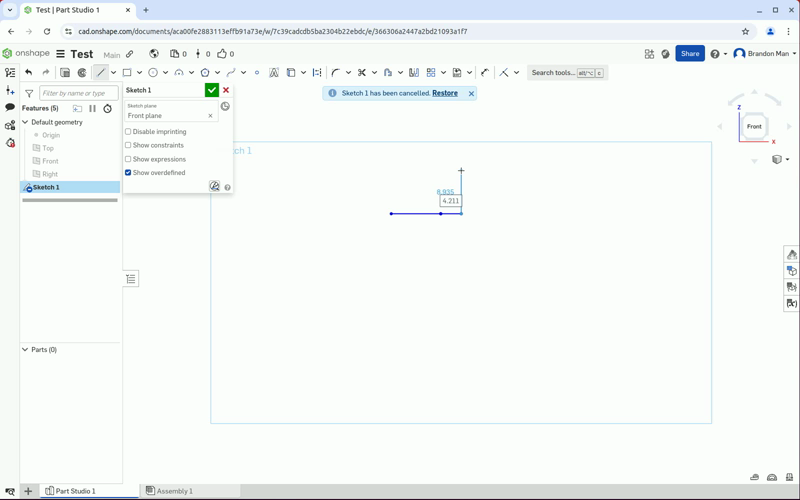
mouse_move(391, 170)
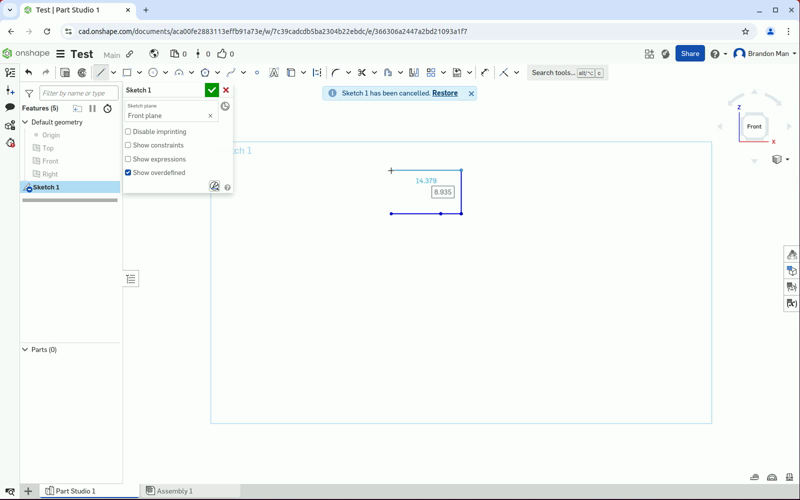
click(391, 170)
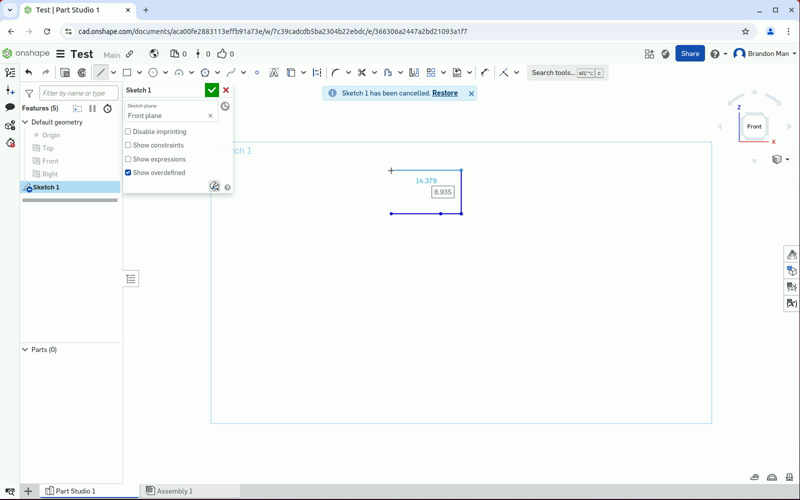
key_up(shift)
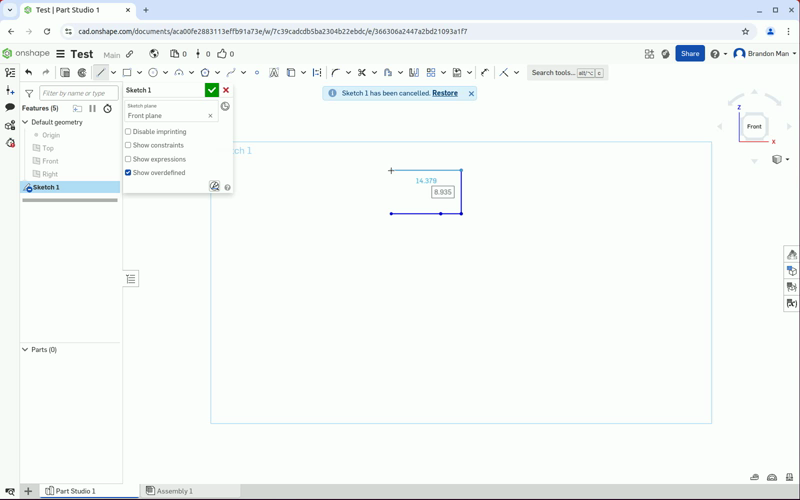
mouse_move(421, 170)
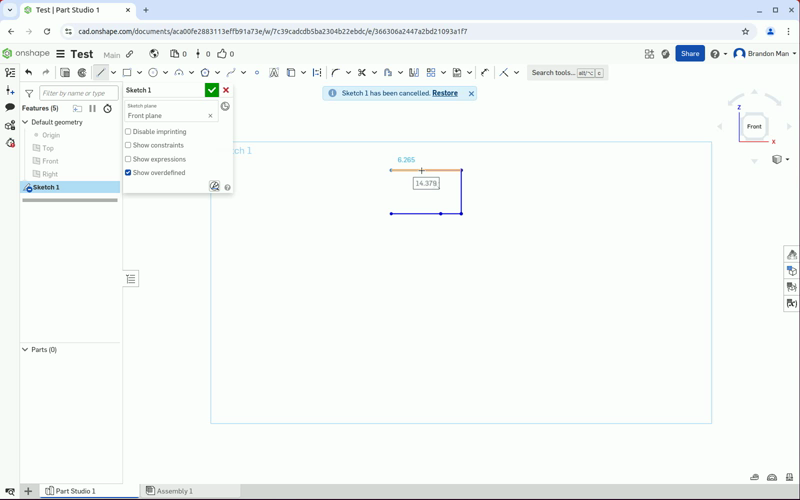
key_down(shift)
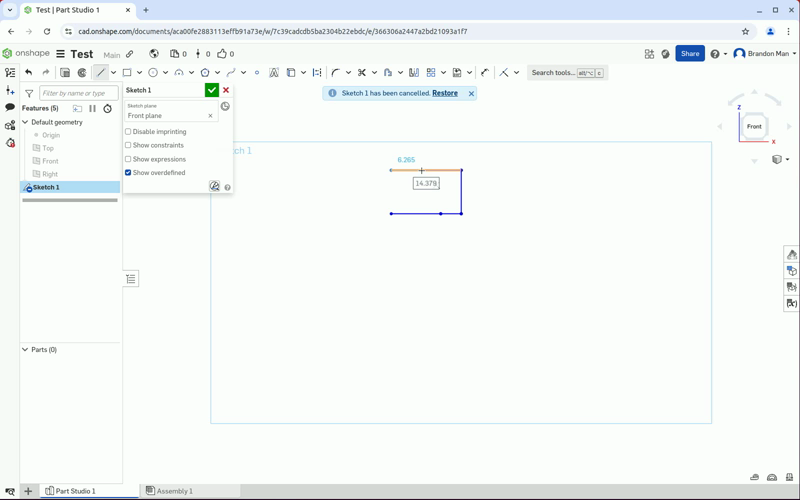
mouse_move(391, 213)
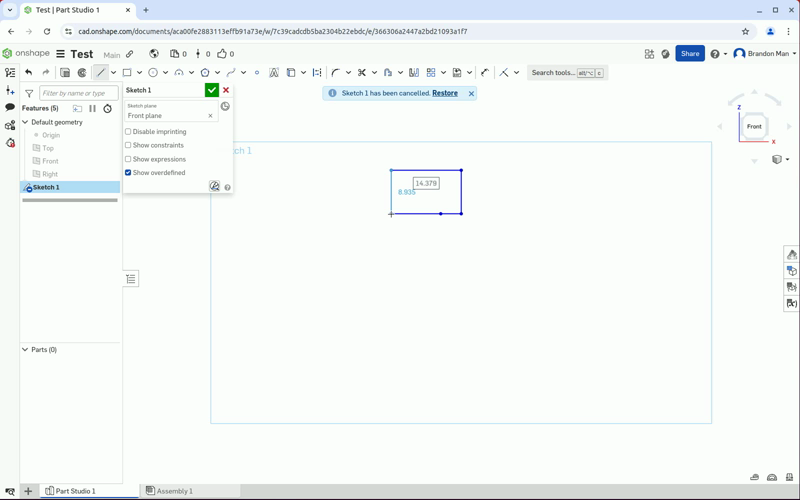
key_up(shift)
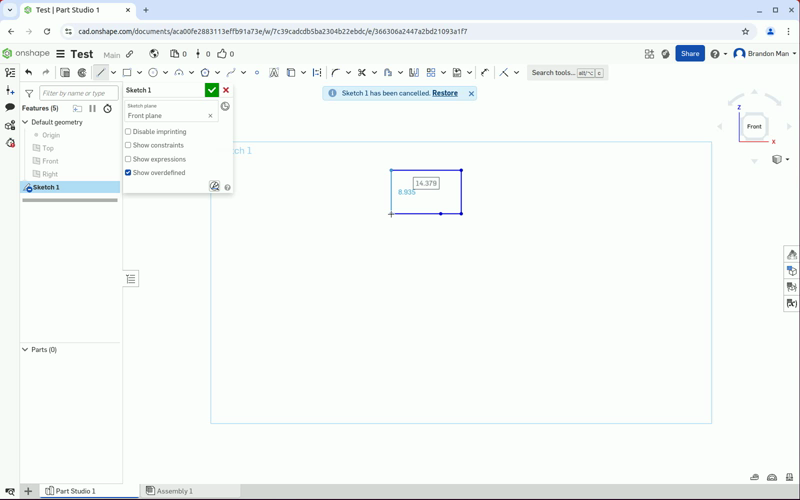
click(391, 213)
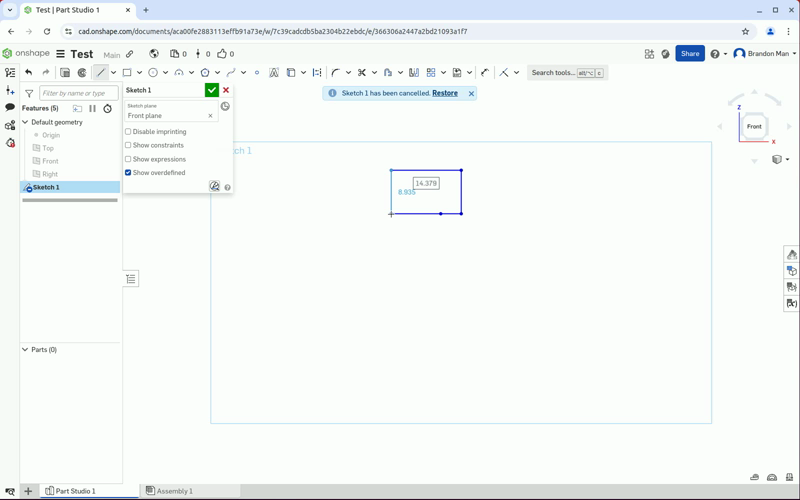
key(esc)
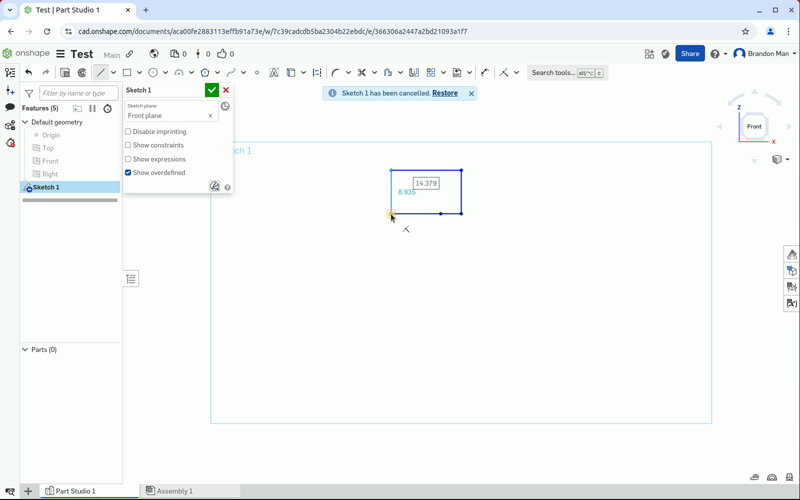
mouse_move(418, 191)
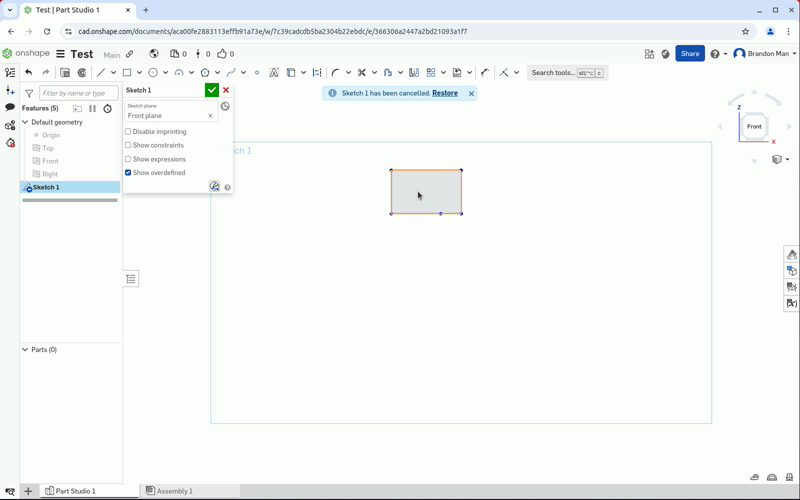
click(418, 191)
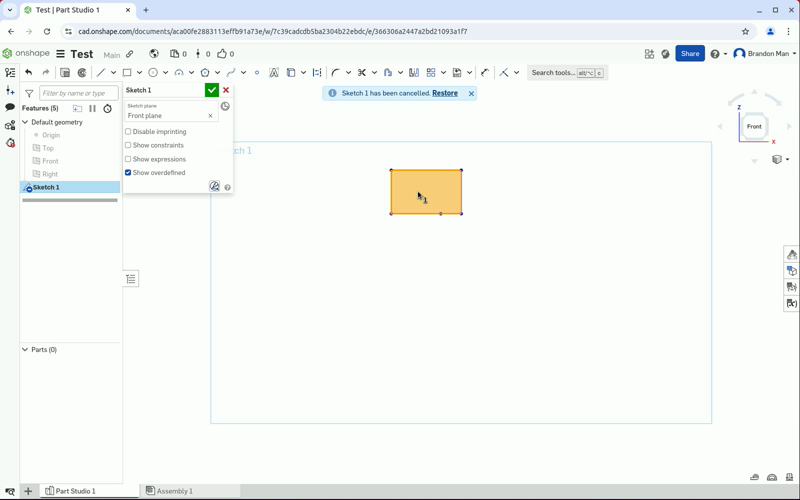
mouse_move(73, 352)
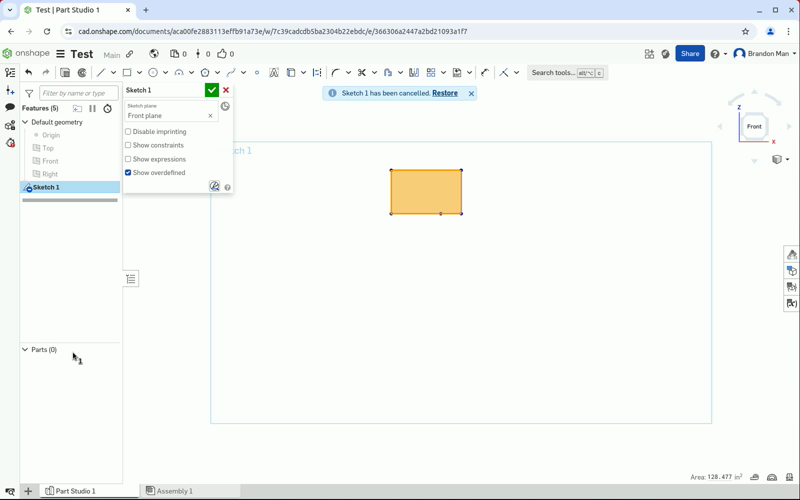
key(shift+y)
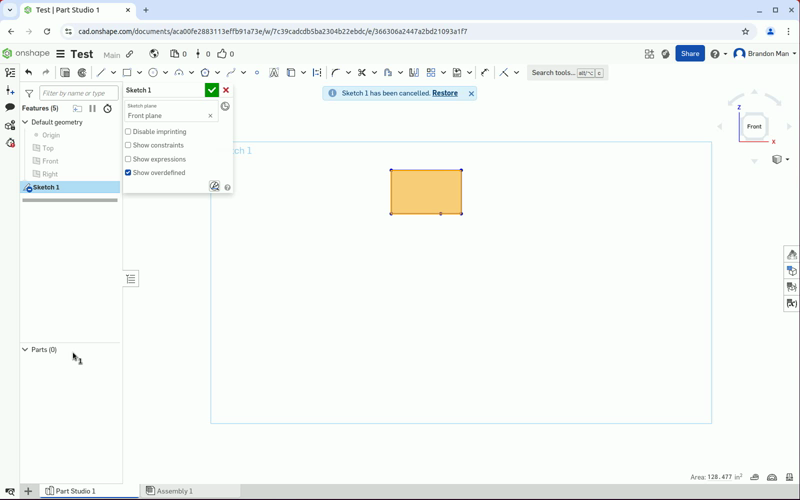
key(shift+e)
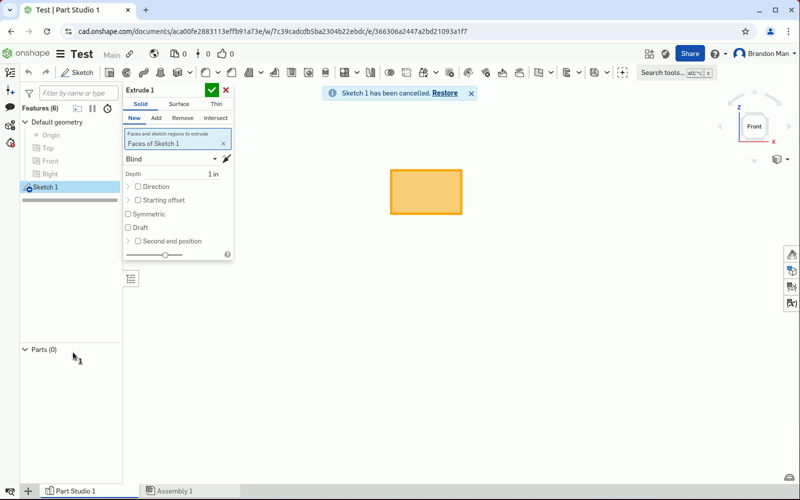
mouse_move(143, 106)
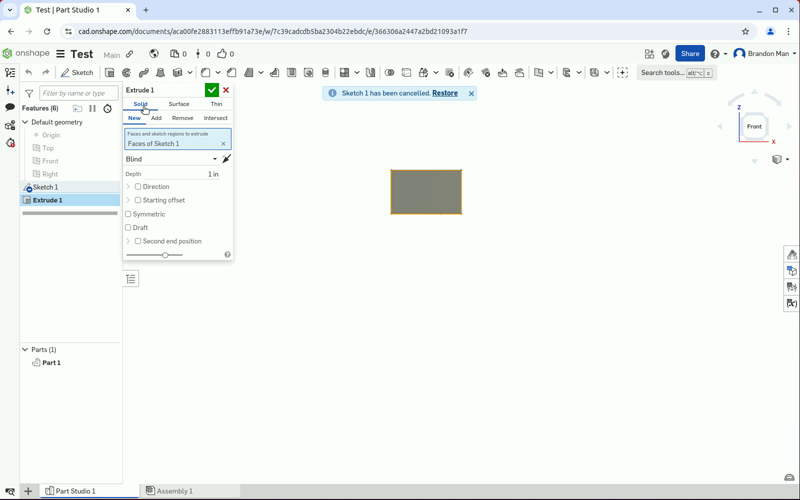
click(143, 106)
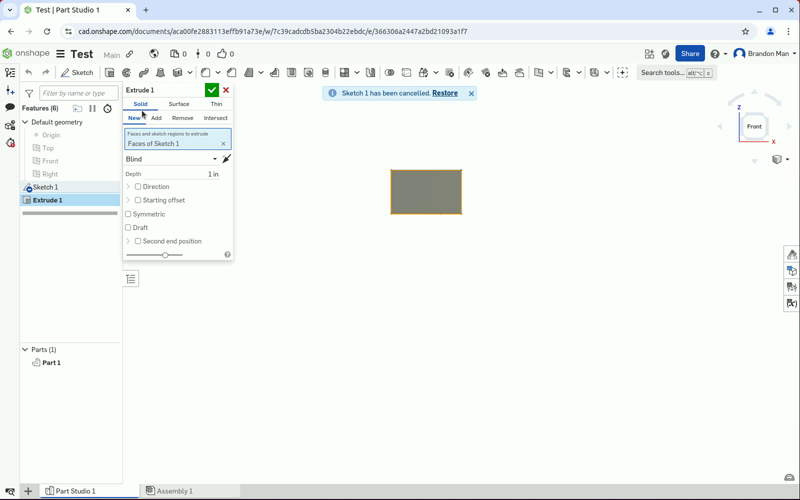
mouse_move(137, 120)
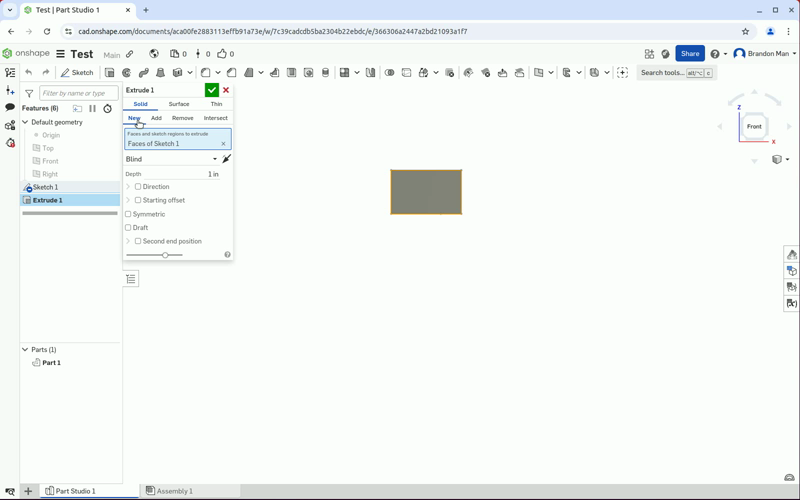
click(137, 120)
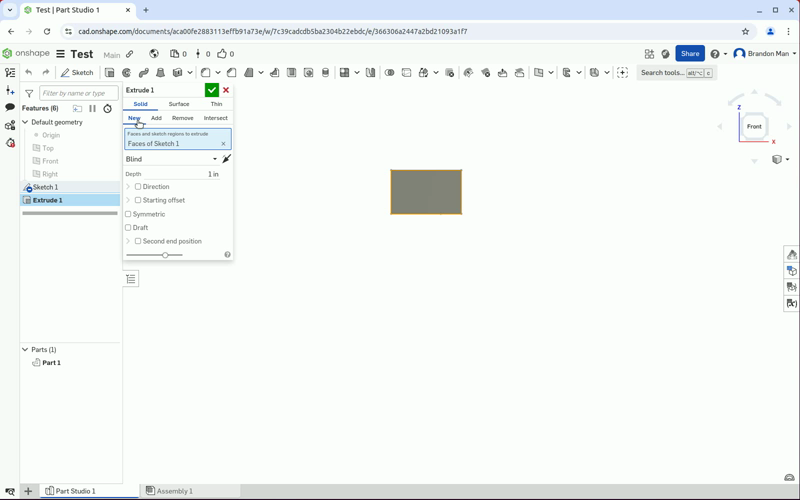
key(tab, 4)
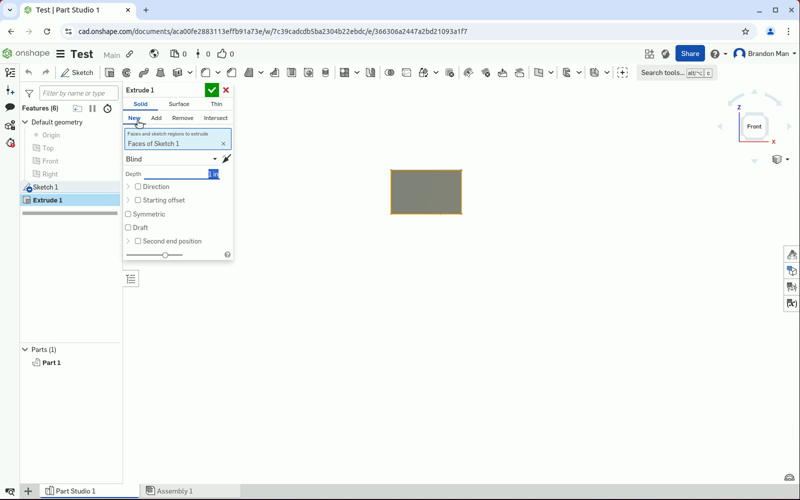
text(14.202)
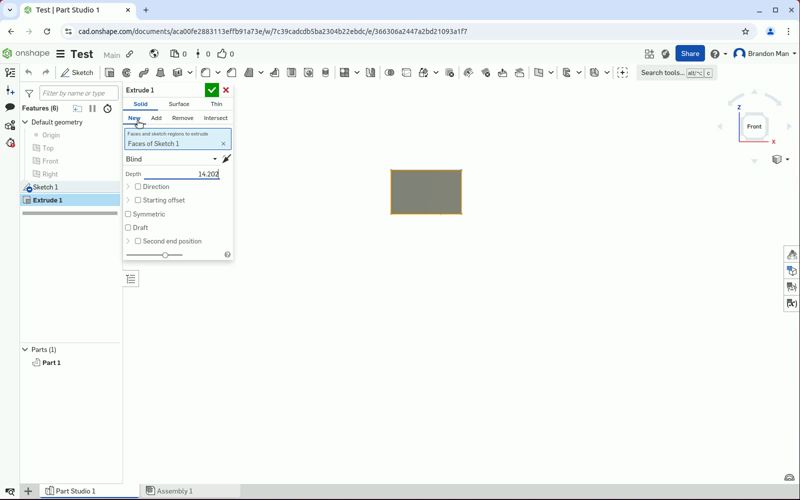
key(enter)
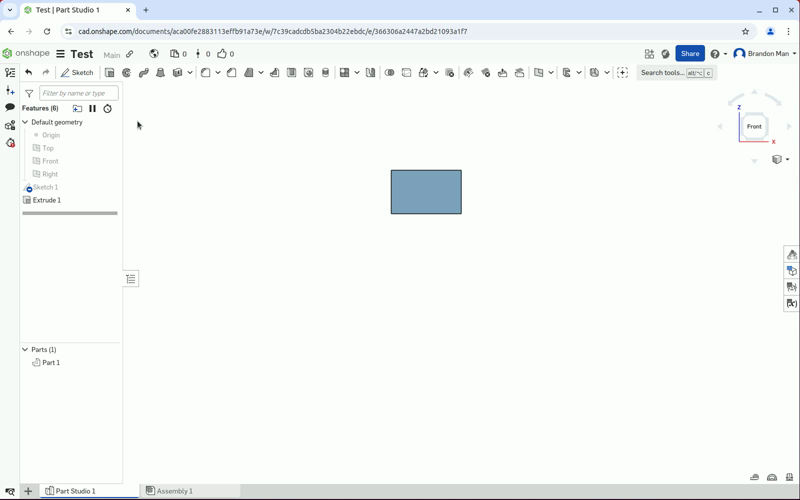
key(shift+h)
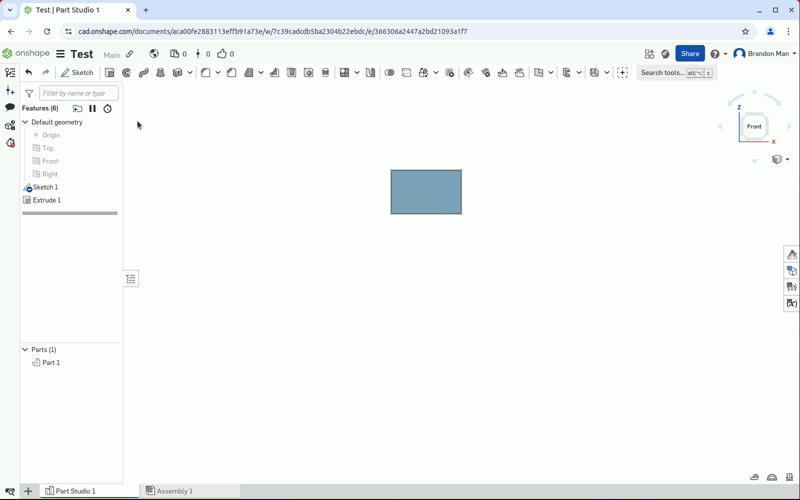
key(shift+h)
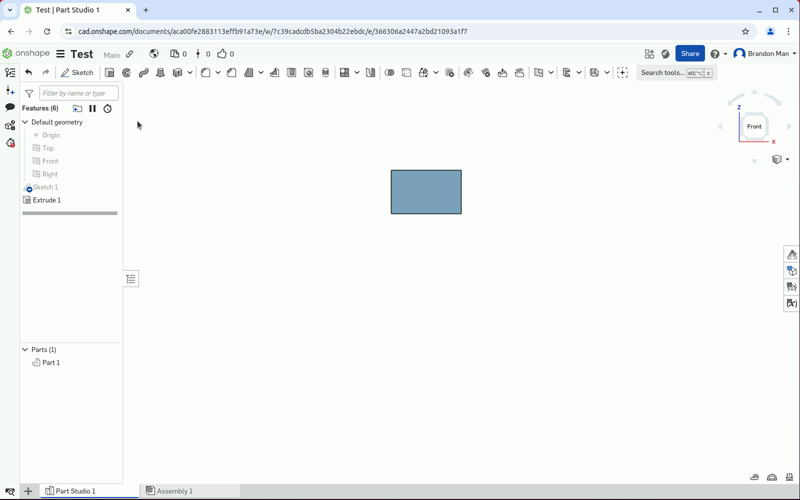
mouse_move(73, 189)
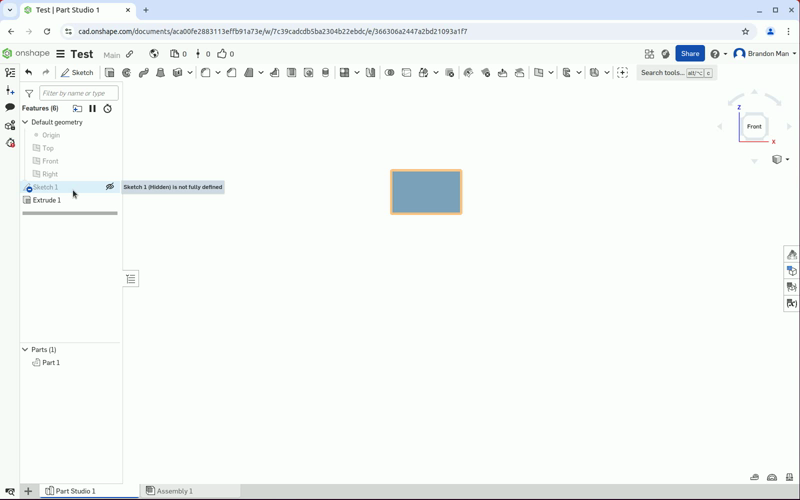
click(73, 189)
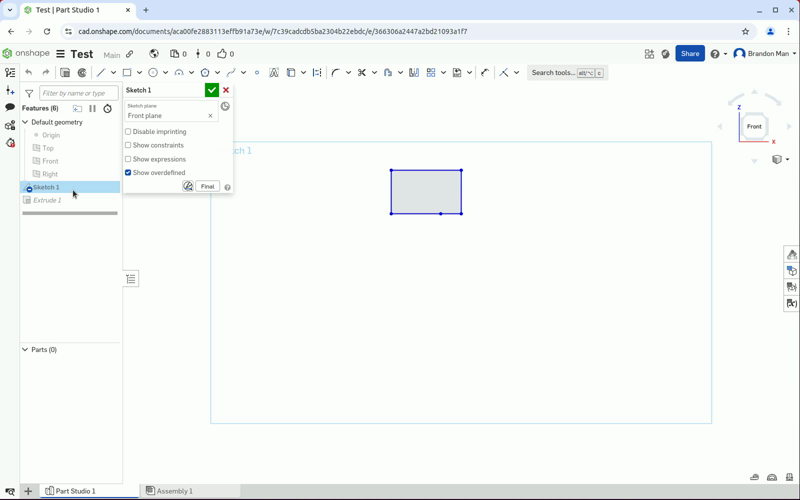
mouse_move(229, 92)
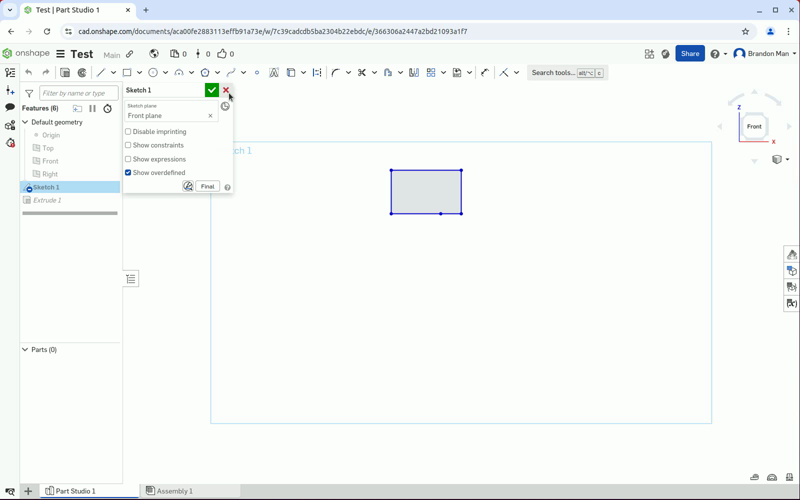
click(229, 92)
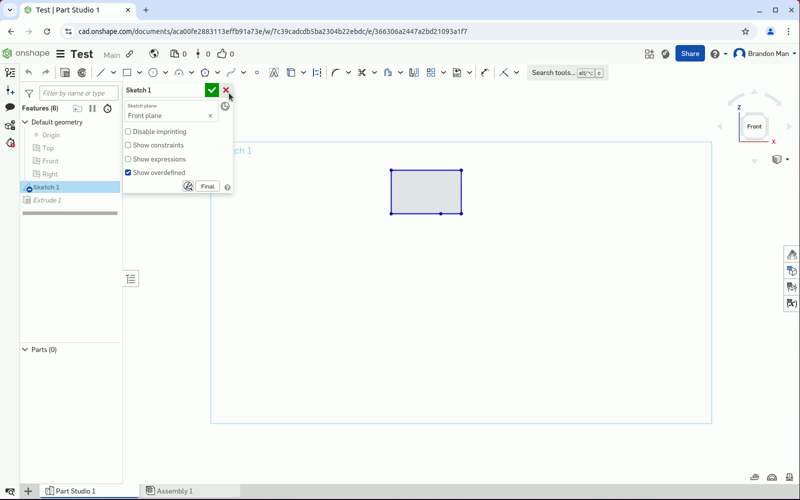
key(shift+s)
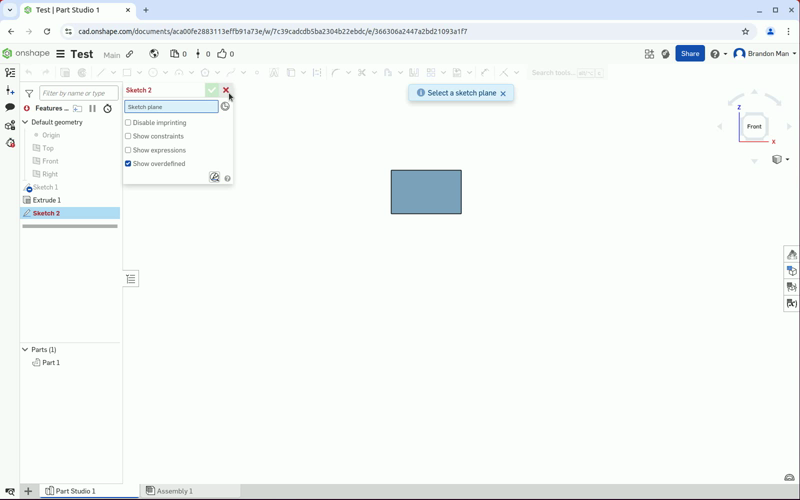
mouse_move(73, 163)
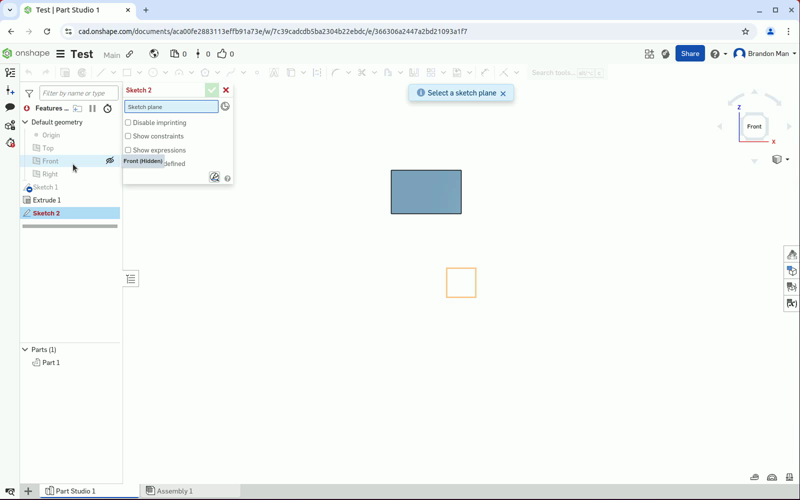
click(73, 163)
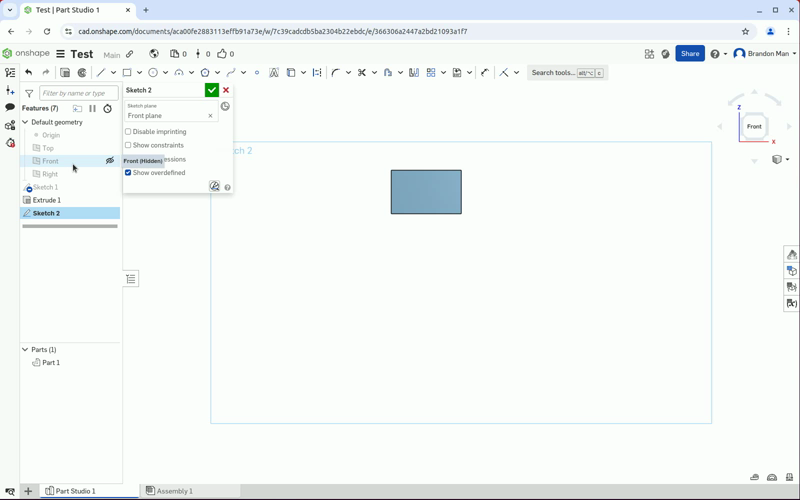
mouse_move(73, 352)
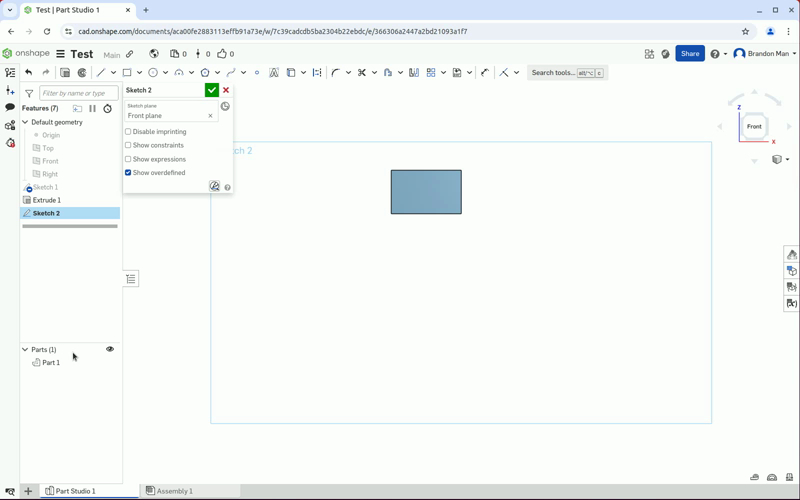
key(y)
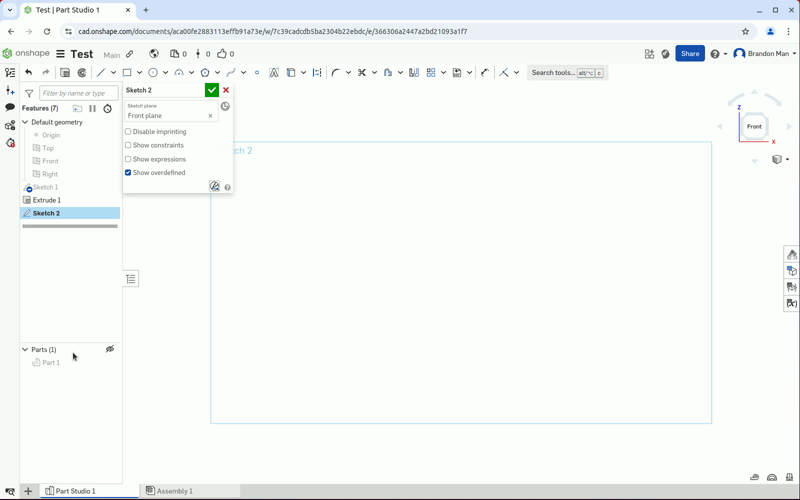
key(l)
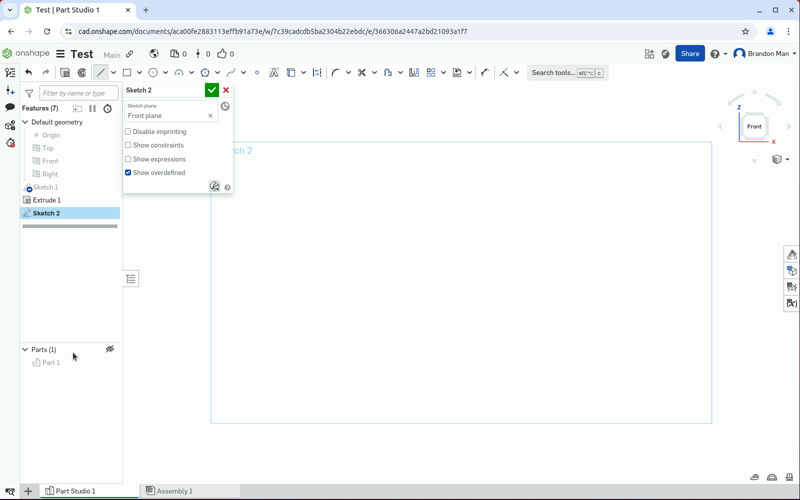
key_down(shift)
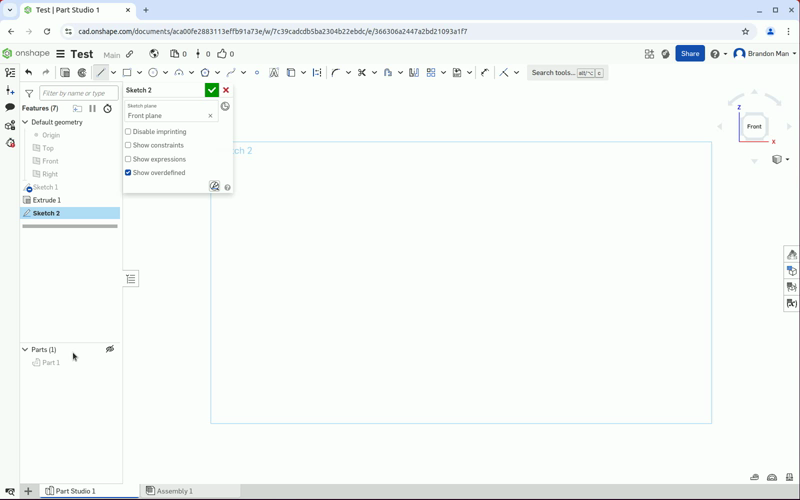
mouse_move(440, 282)
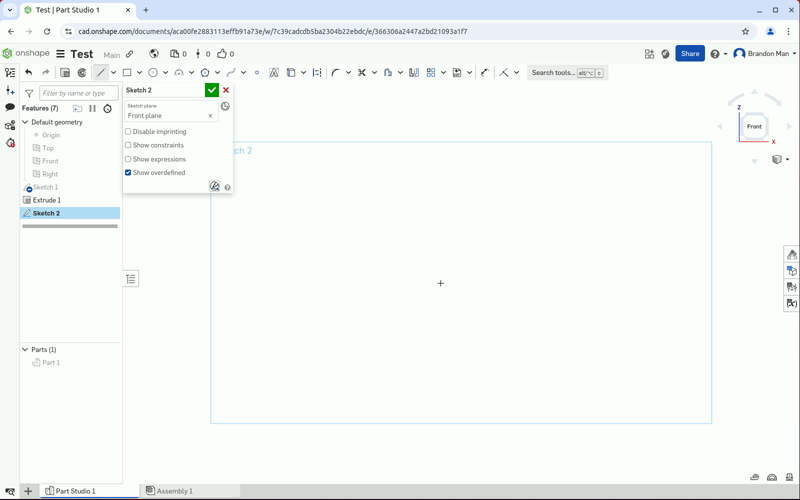
click(440, 282)
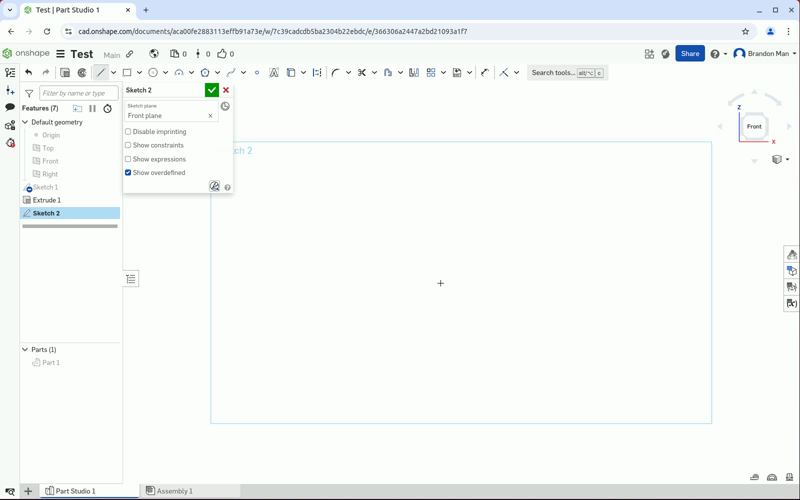
key_up(shift)
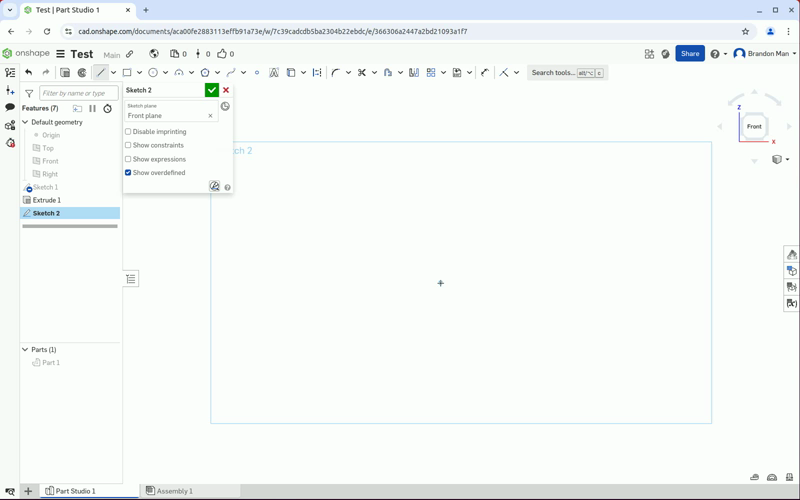
key_down(shift)
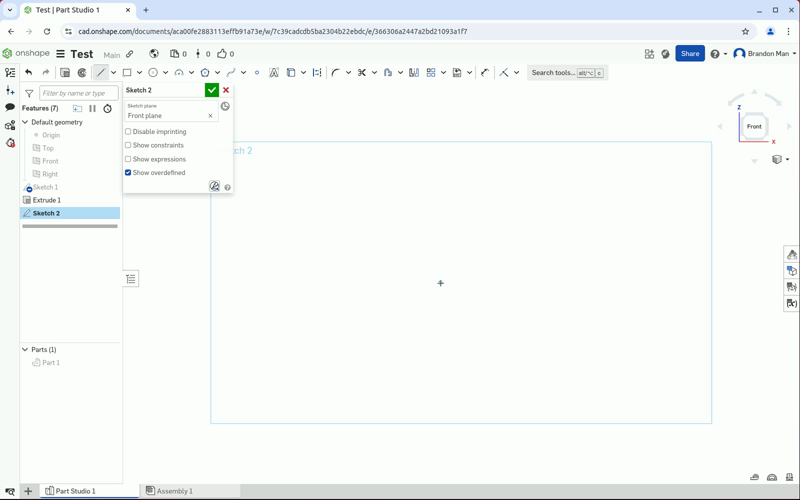
mouse_move(470, 282)
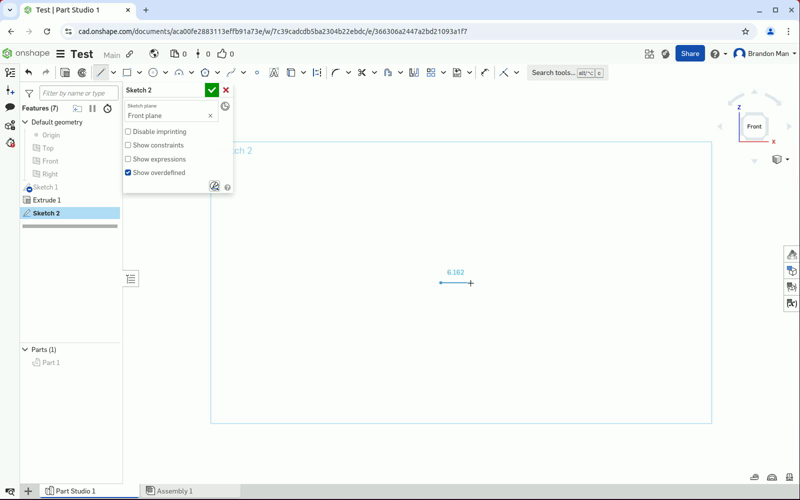
mouse_move(461, 282)
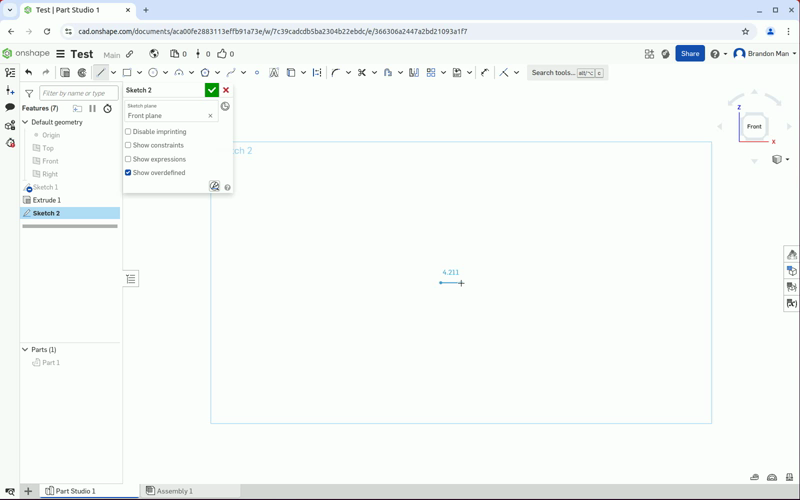
click(461, 282)
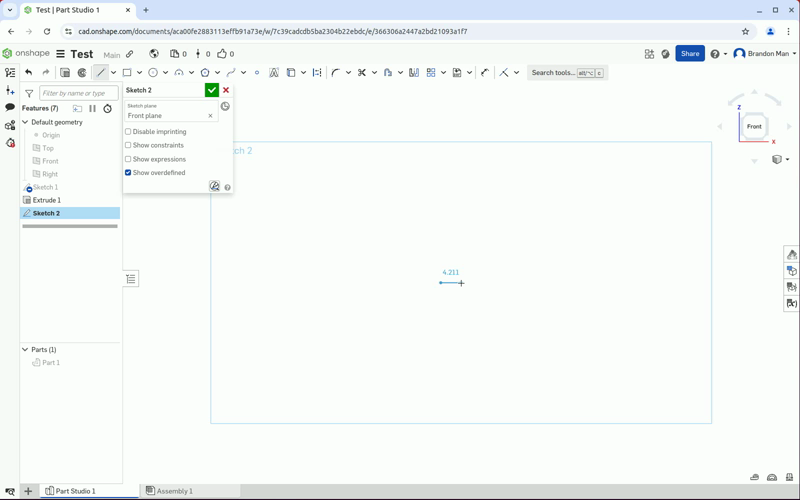
key_up(shift)
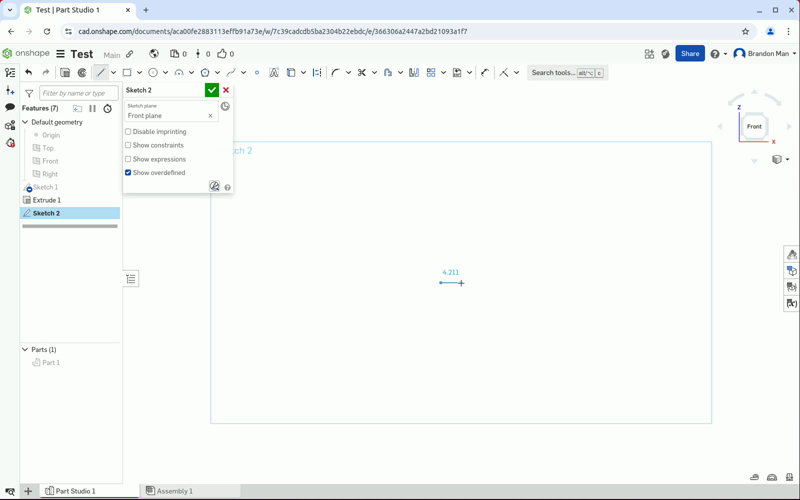
key_down(shift)
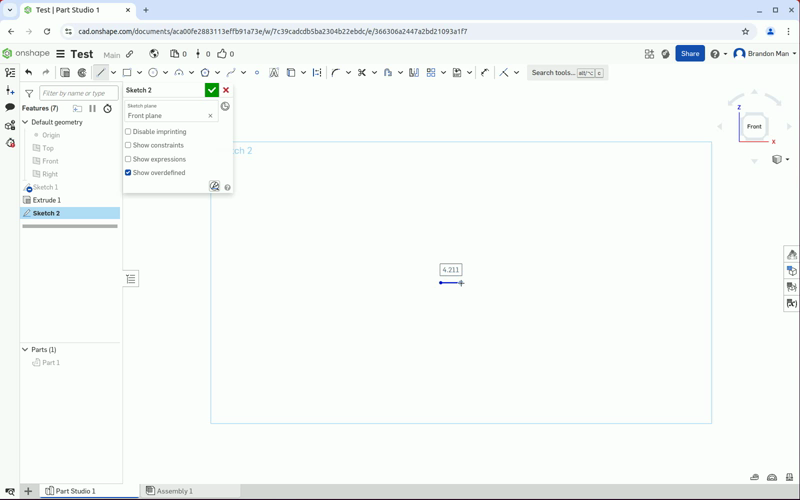
mouse_move(461, 213)
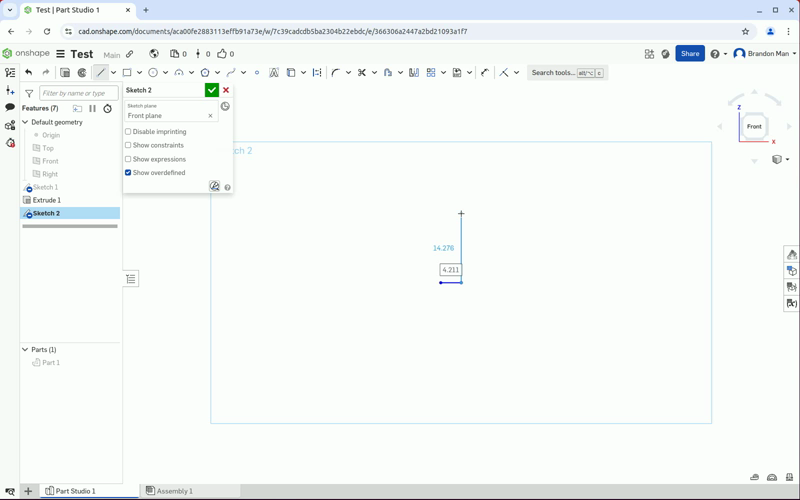
click(461, 213)
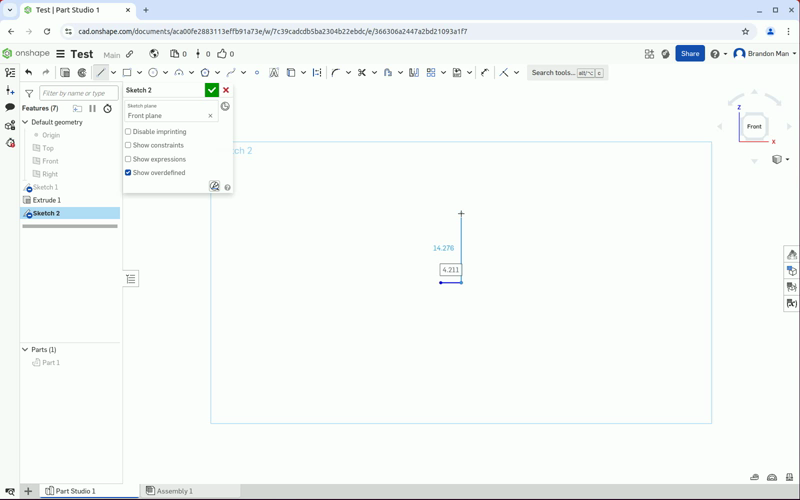
key_up(shift)
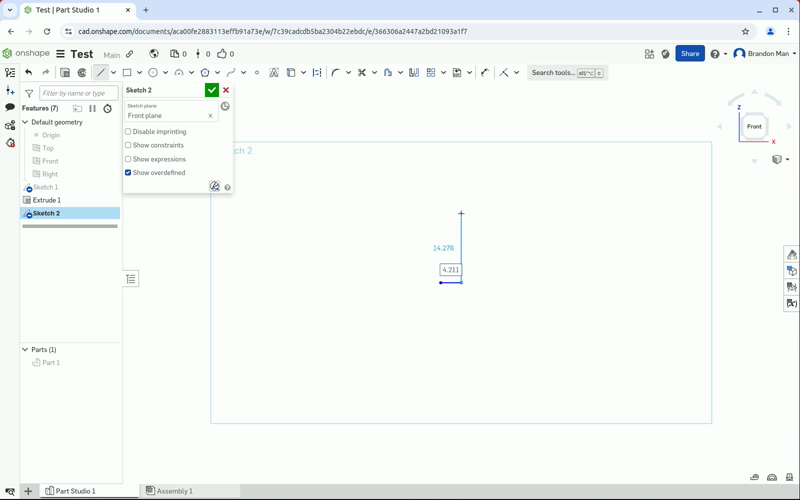
key_down(shift)
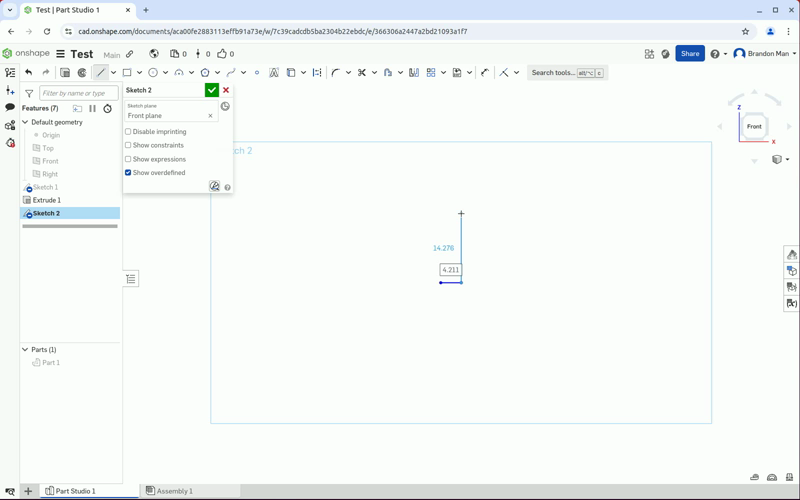
mouse_move(491, 213)
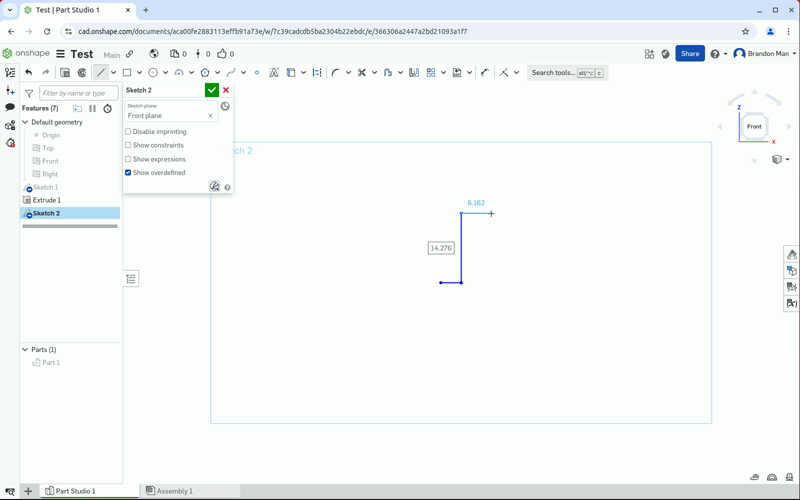
mouse_move(440, 213)
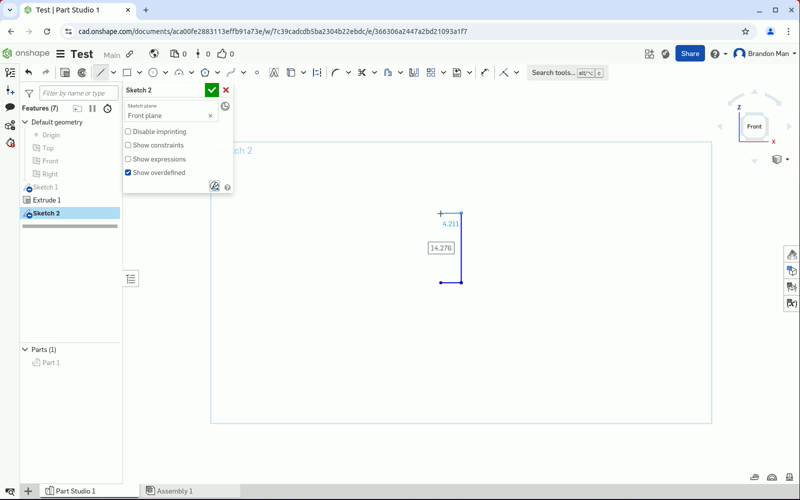
click(440, 213)
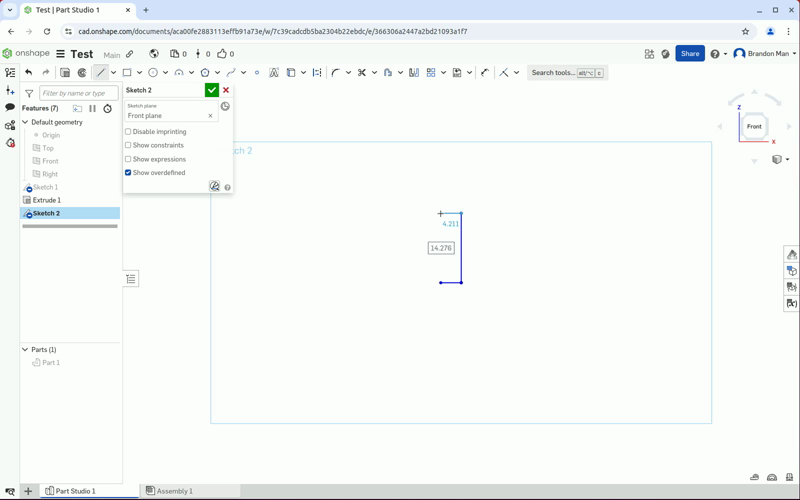
key_up(shift)
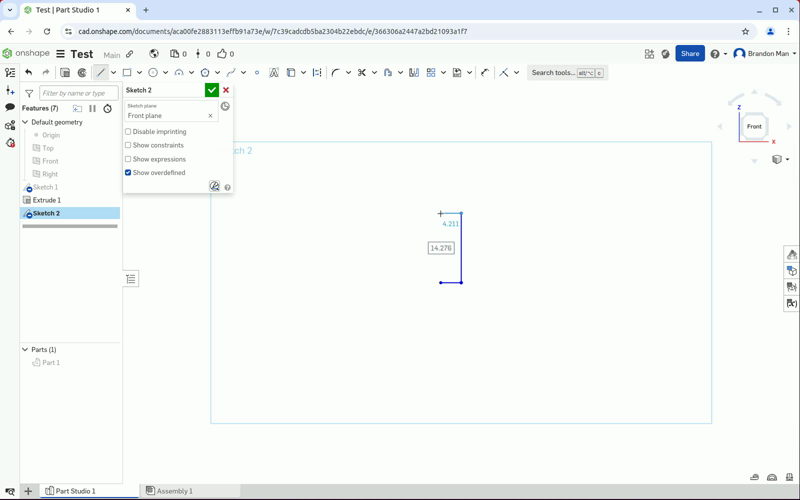
key_down(shift)
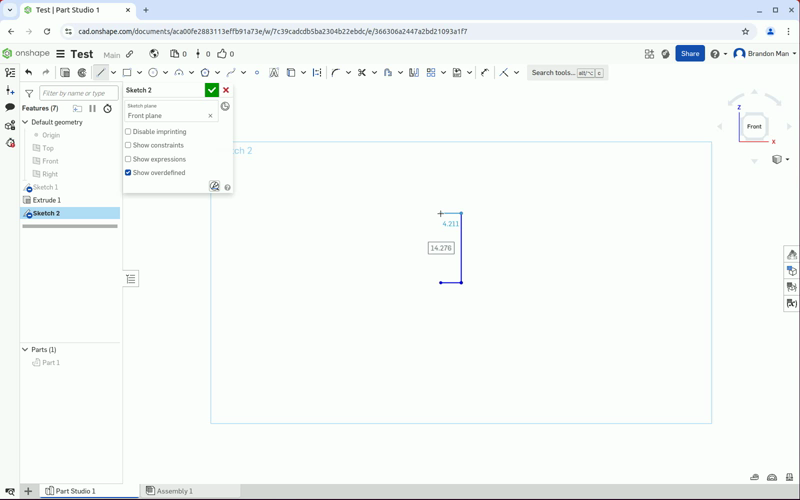
mouse_move(440, 282)
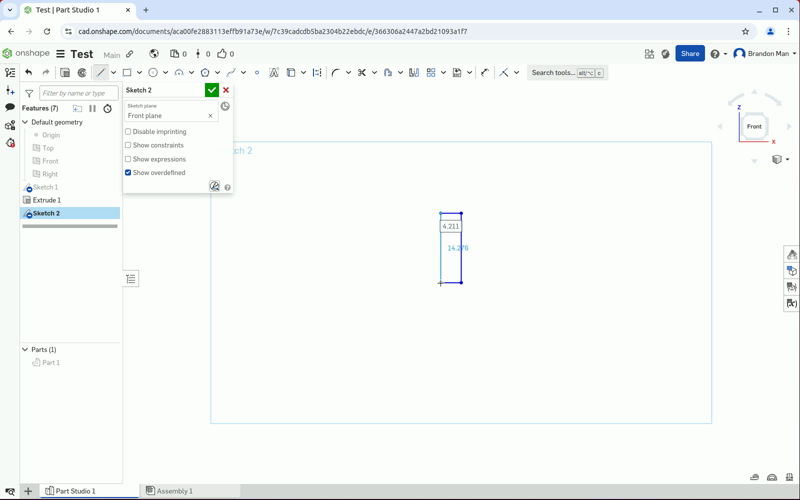
key_up(shift)
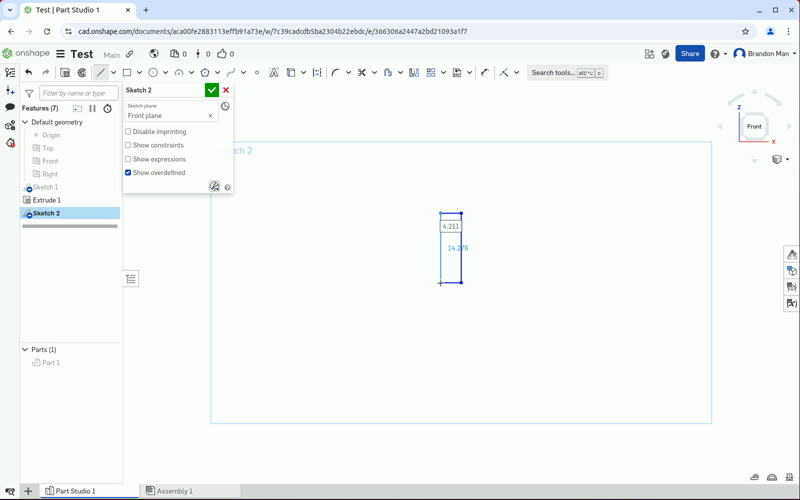
click(440, 282)
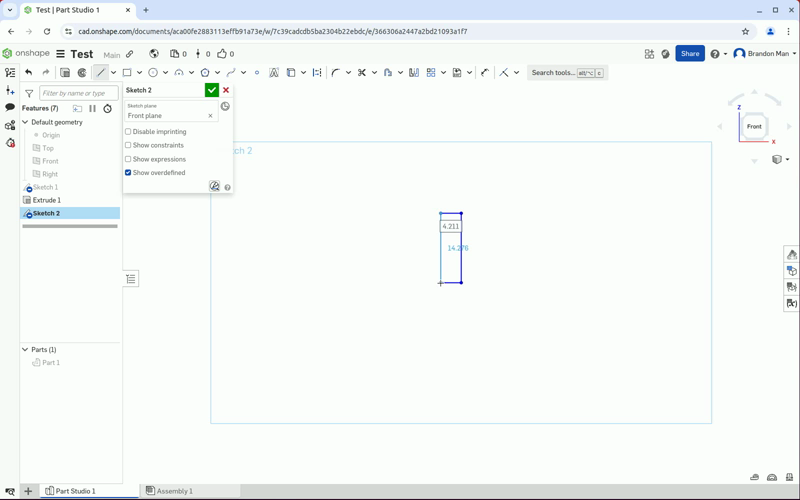
key(esc)
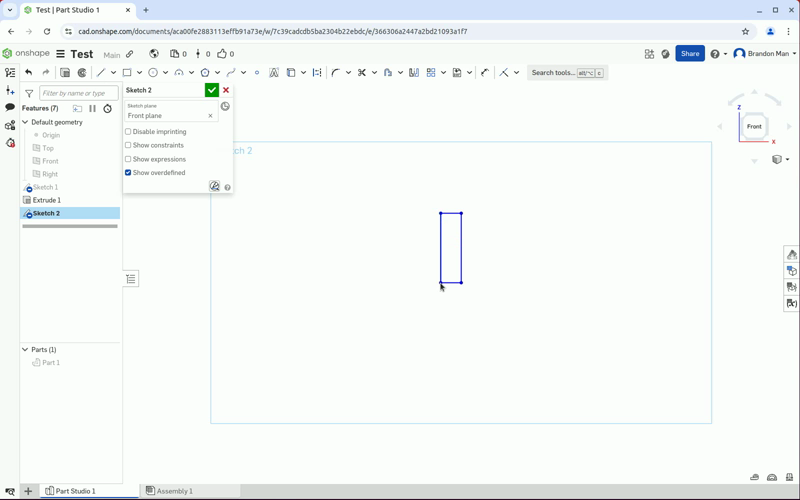
mouse_move(448, 235)
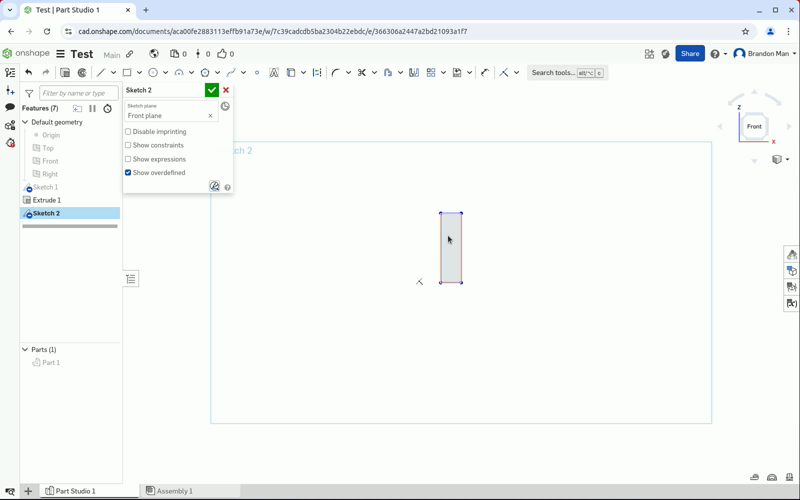
scroll(6)
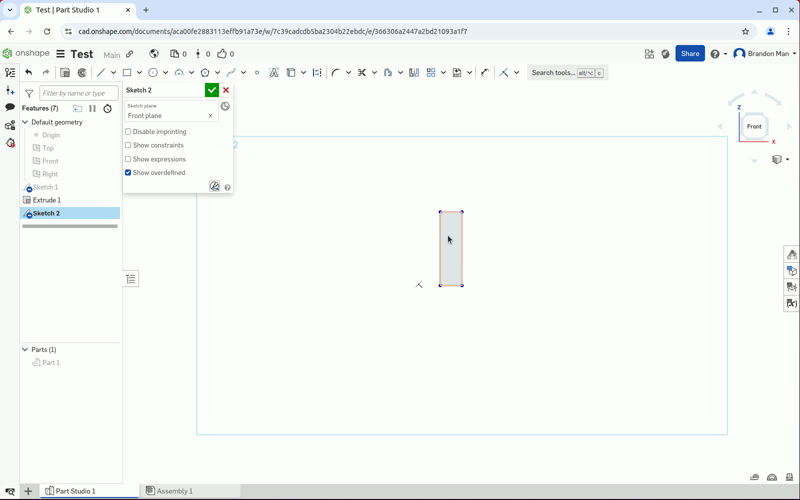
scroll(6)
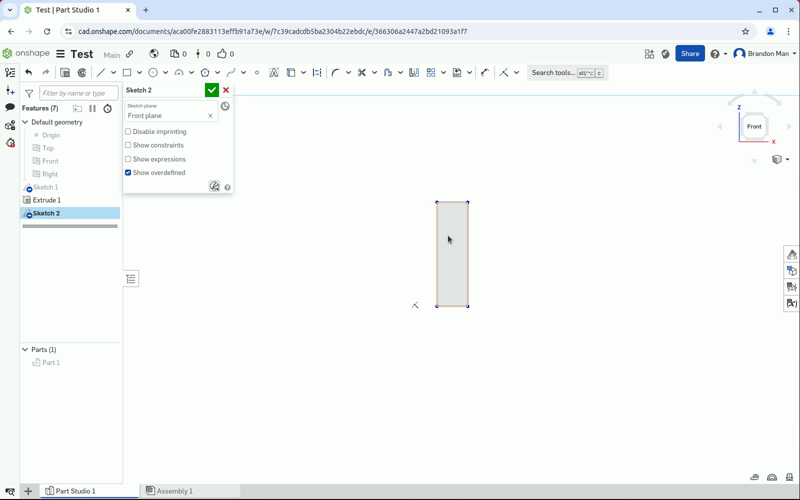
scroll(6)
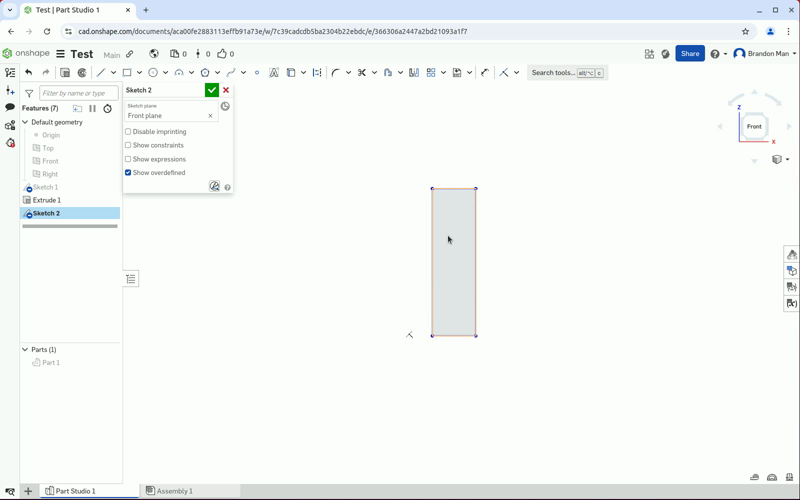
scroll(6)
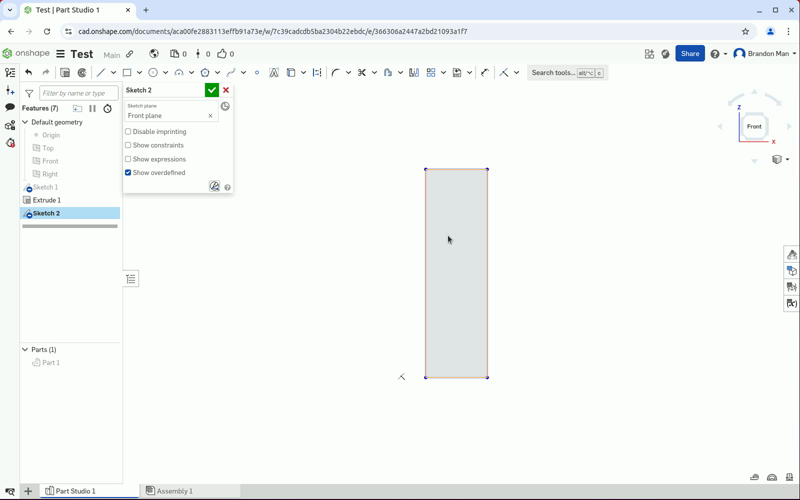
scroll(6)
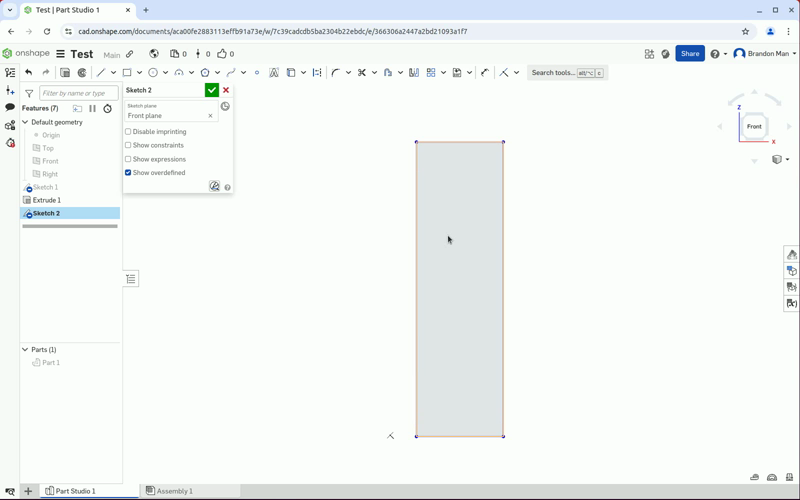
scroll(6)
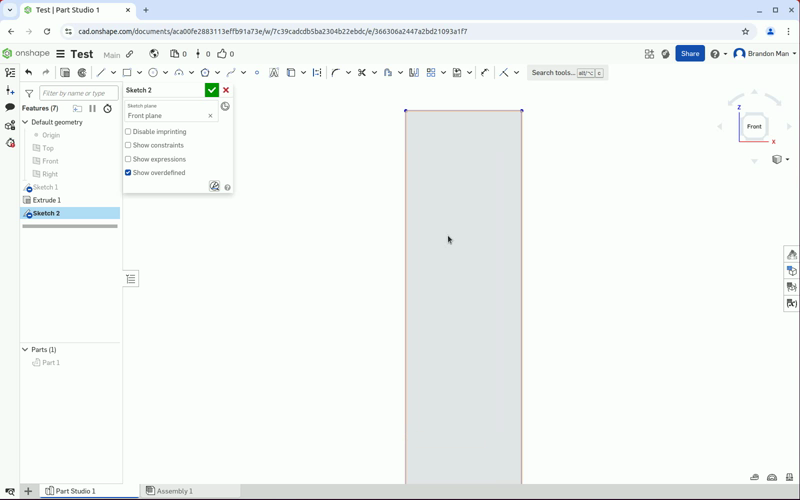
scroll(6)
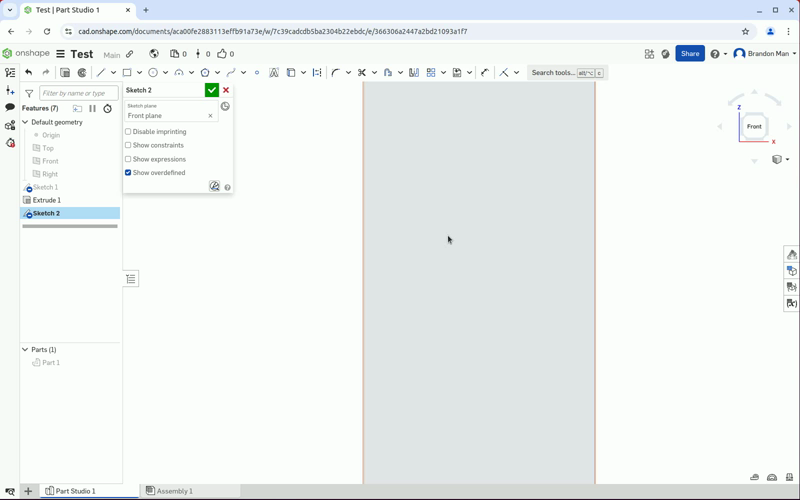
click(448, 235)
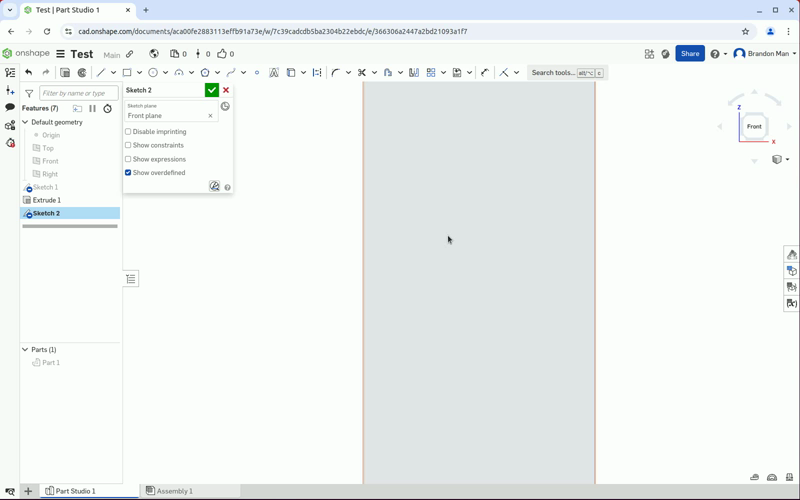
scroll(-6)
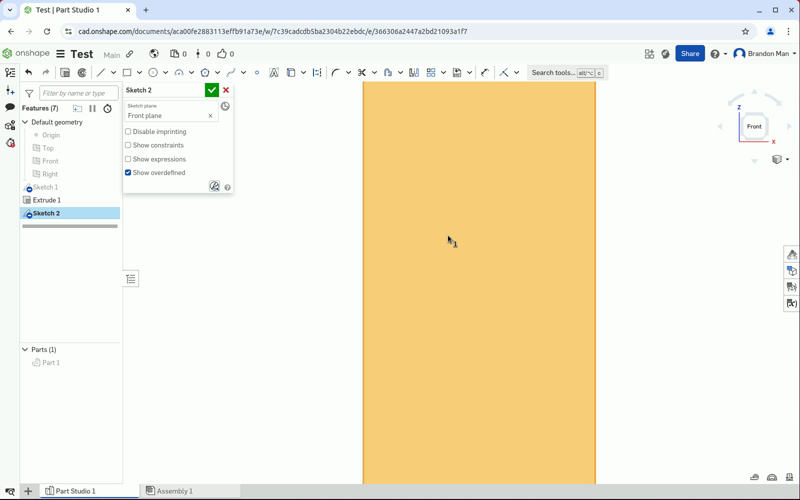
scroll(-6)
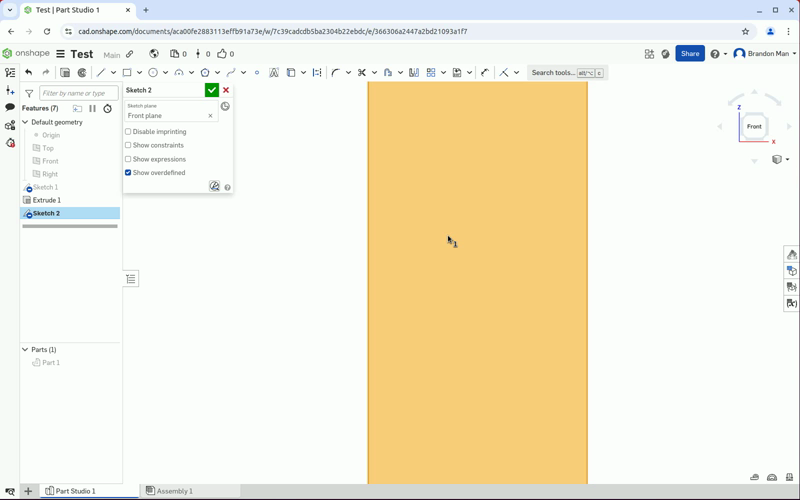
scroll(-6)
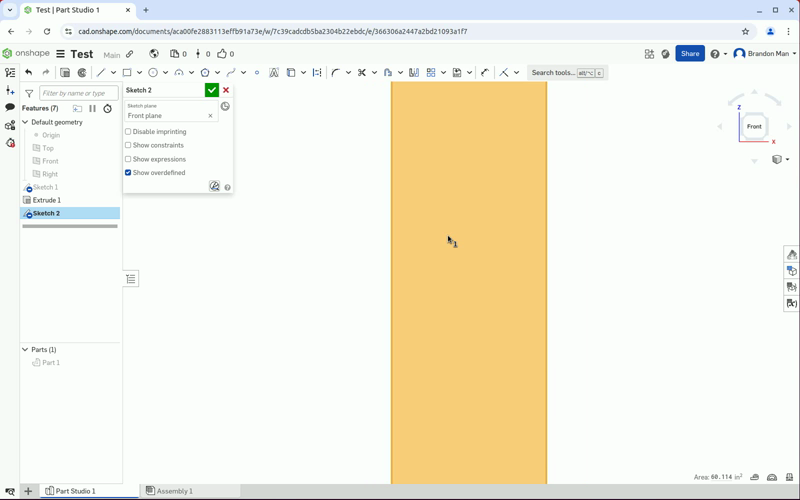
scroll(-6)
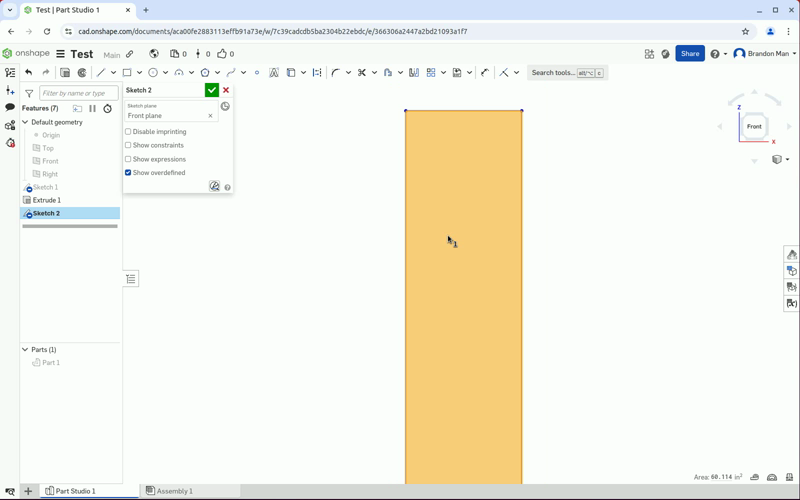
scroll(-6)
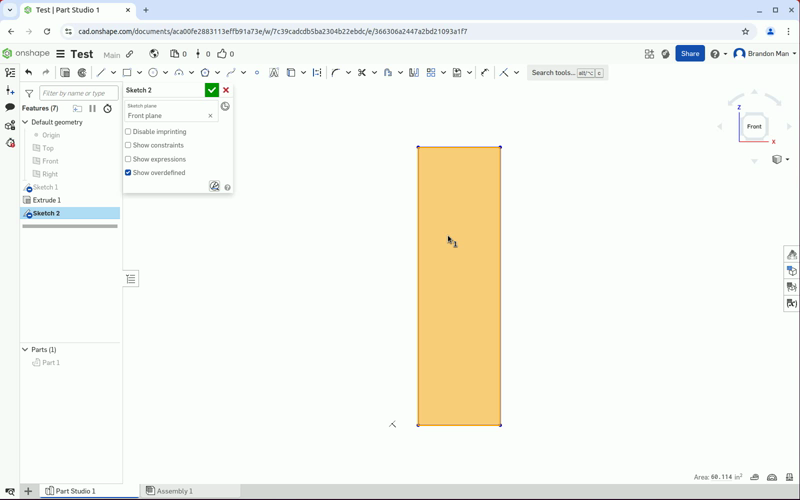
scroll(-6)
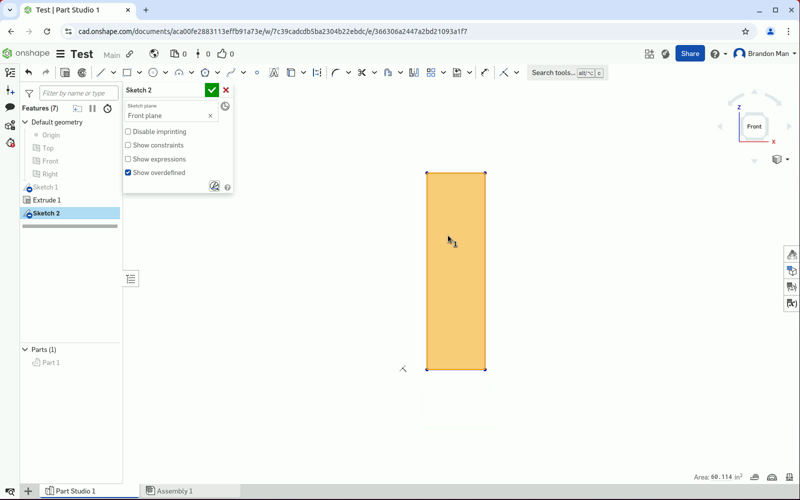
scroll(-6)
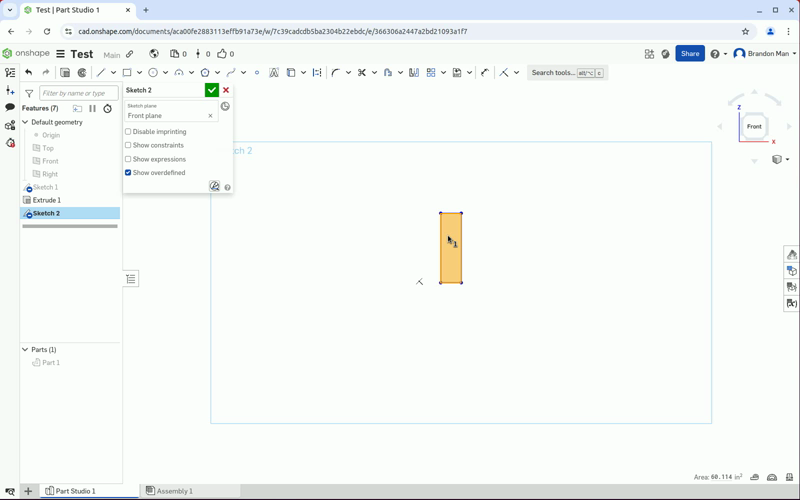
mouse_move(73, 352)
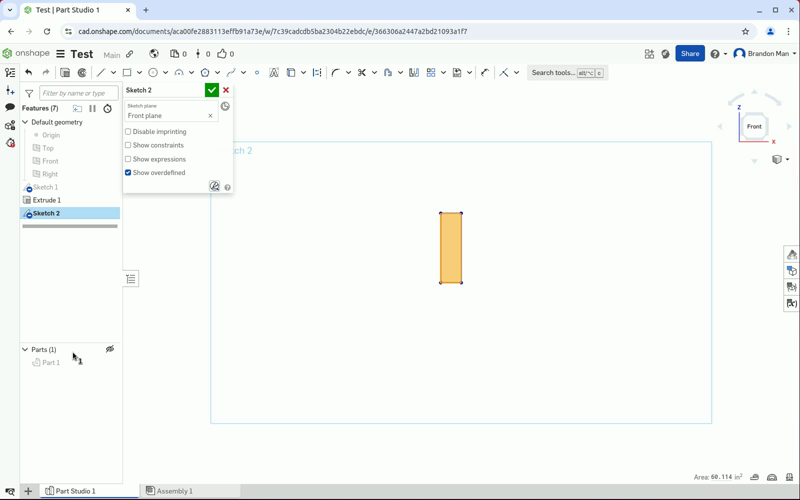
key(shift+y)
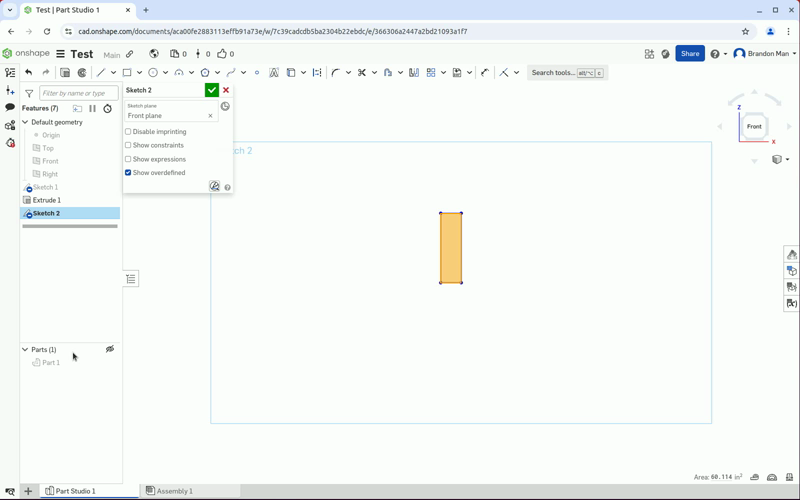
key(shift+e)
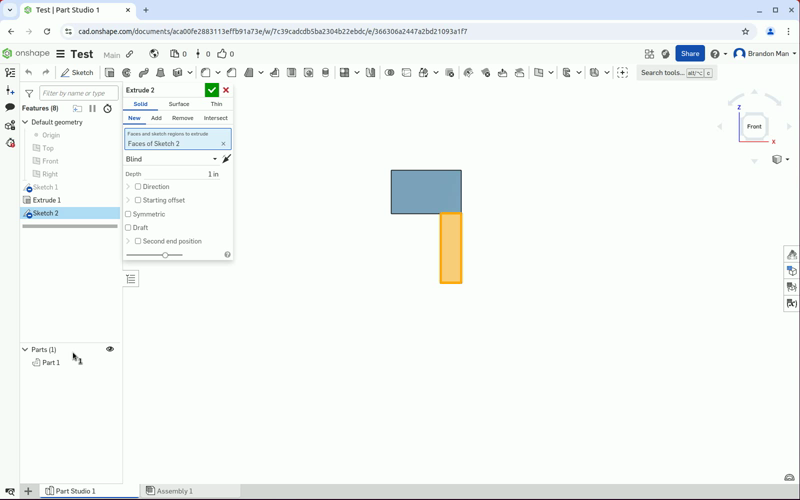
mouse_move(143, 106)
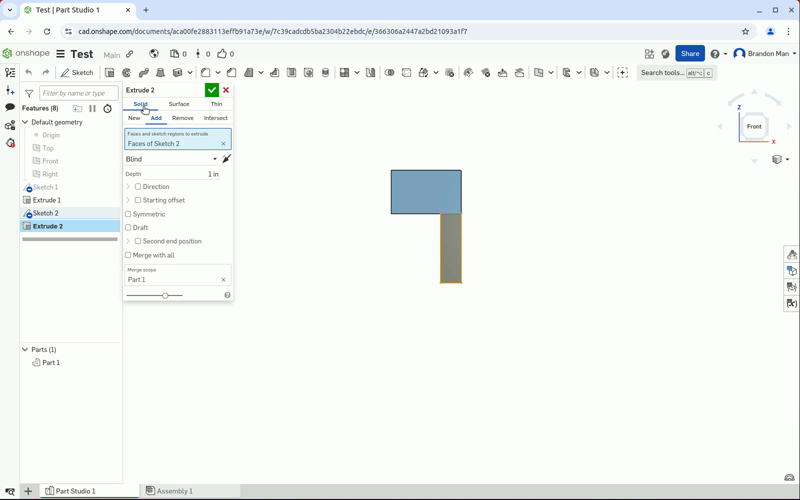
click(143, 106)
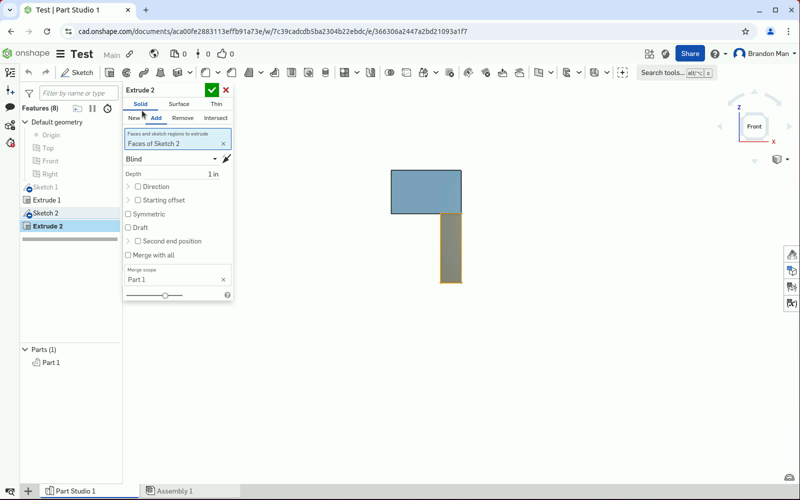
mouse_move(137, 120)
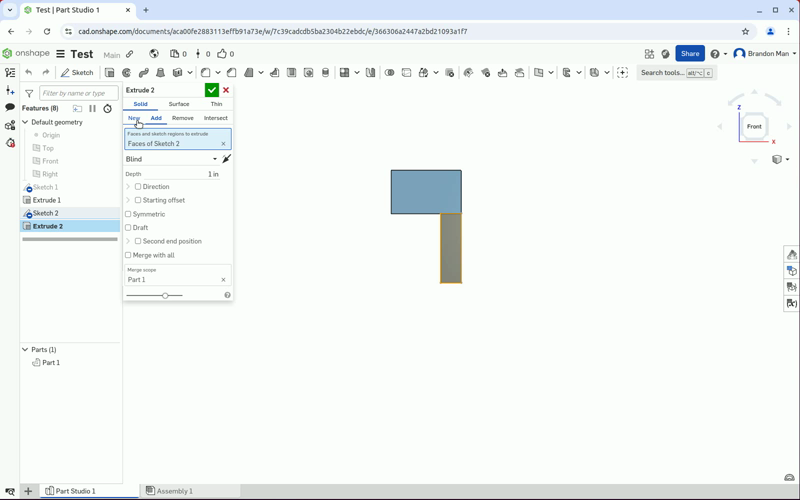
click(137, 120)
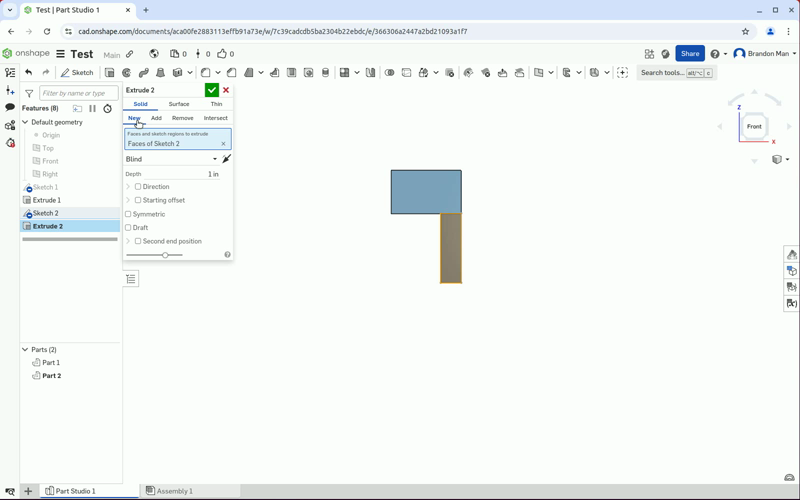
key(tab, 4)
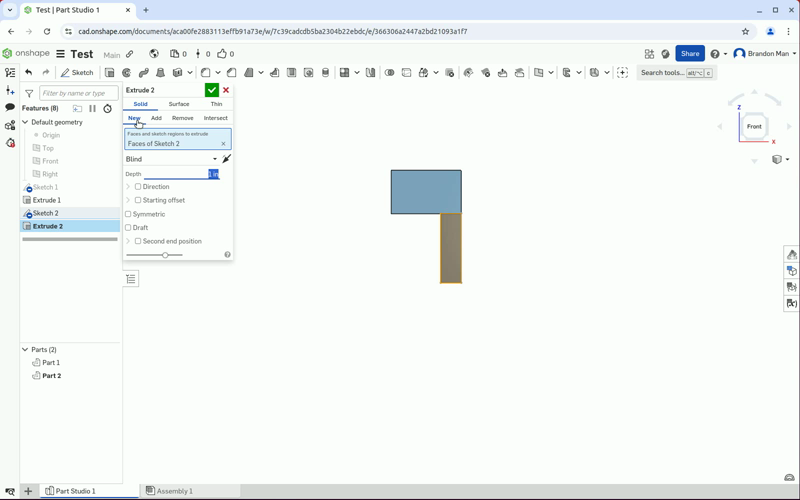
text(14.202)
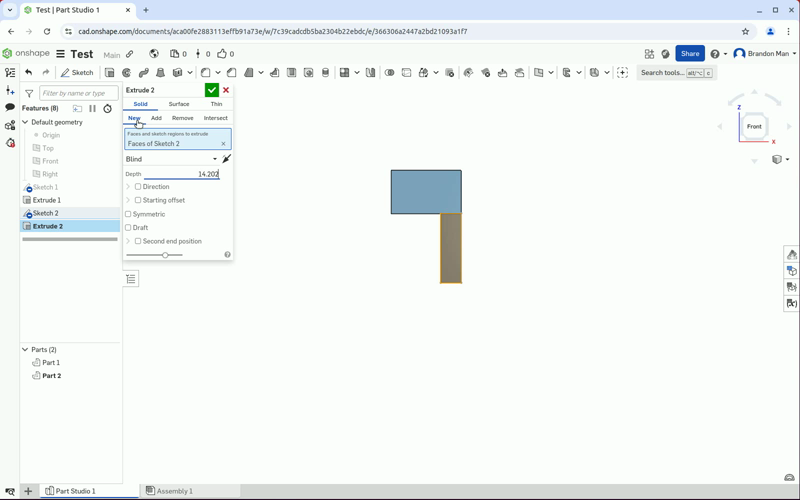
key(enter)
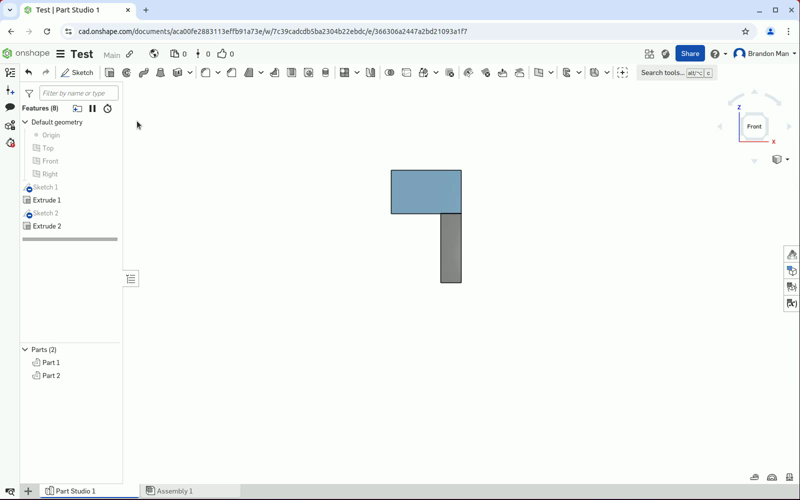
key(shift+h)
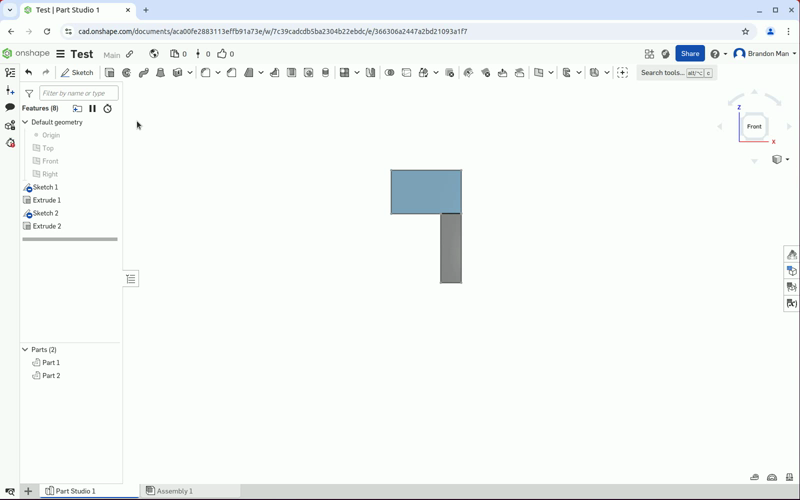
key(shift+h)
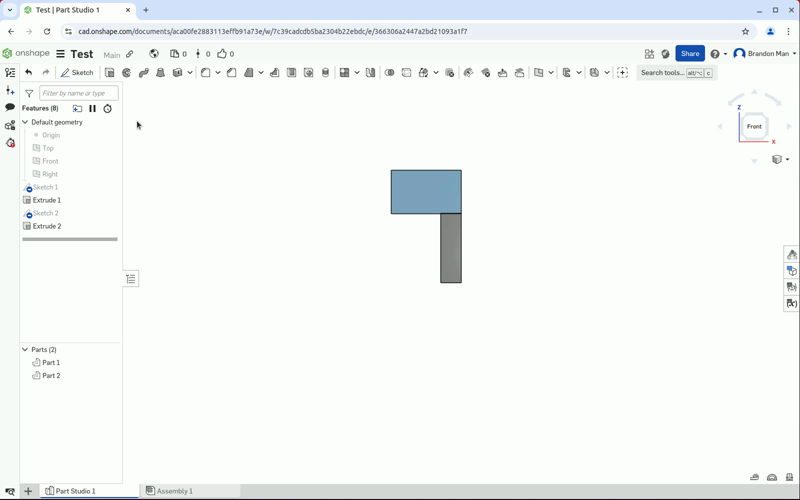
mouse_move(73, 189)
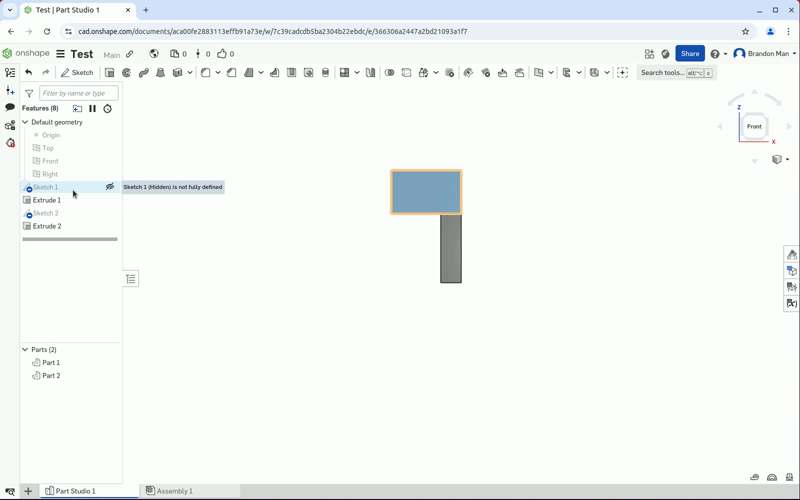
click(73, 189)
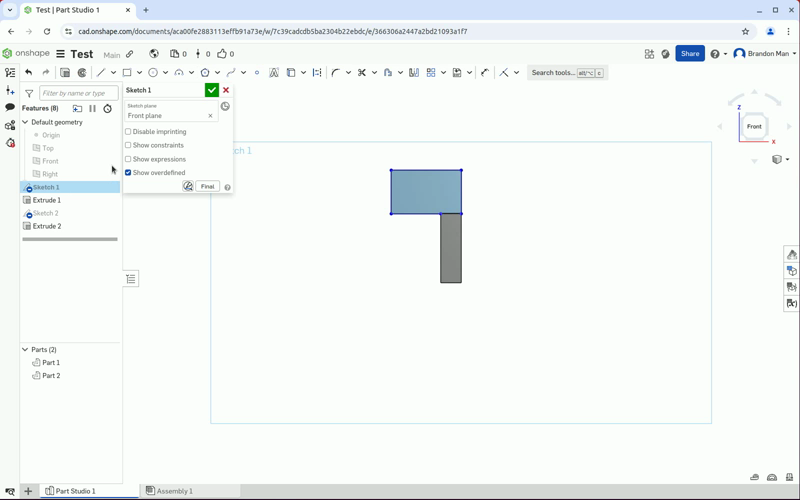
mouse_move(229, 92)
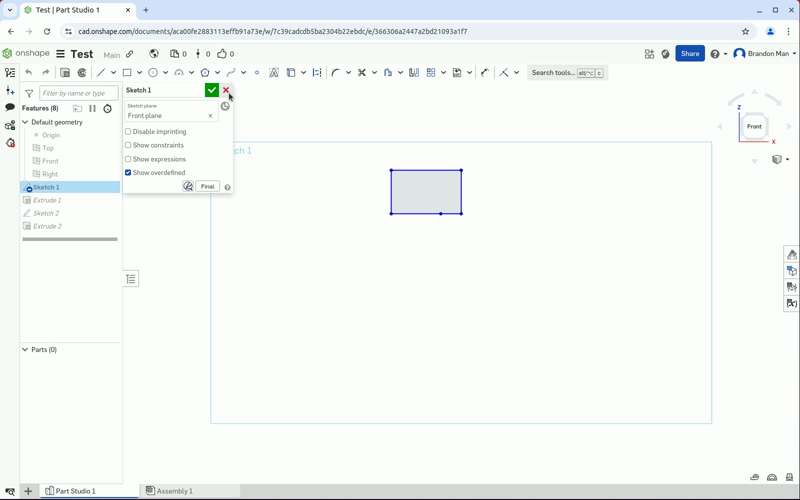
click(229, 92)
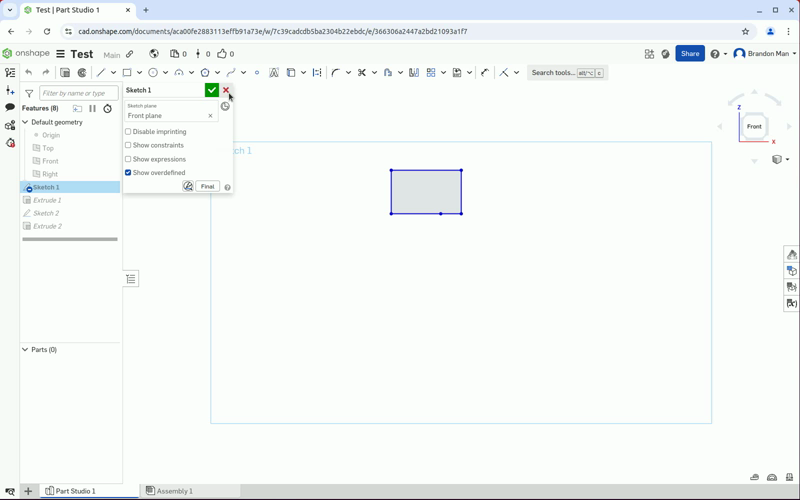
key(shift+s)
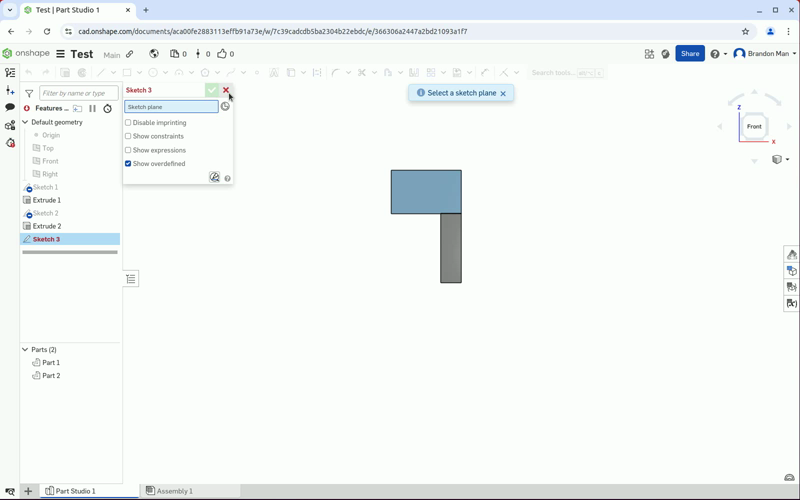
mouse_move(73, 163)
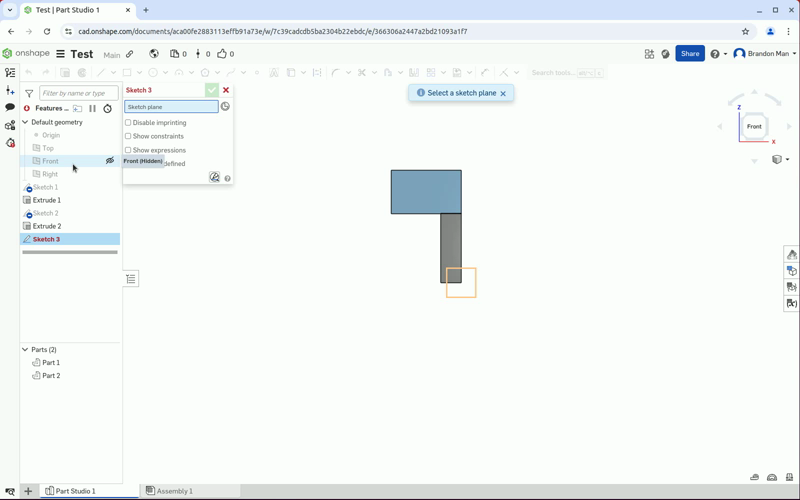
click(73, 163)
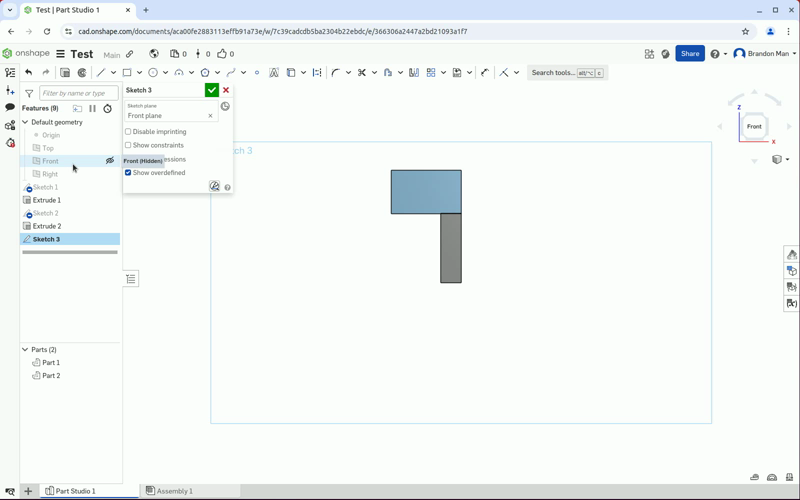
mouse_move(73, 352)
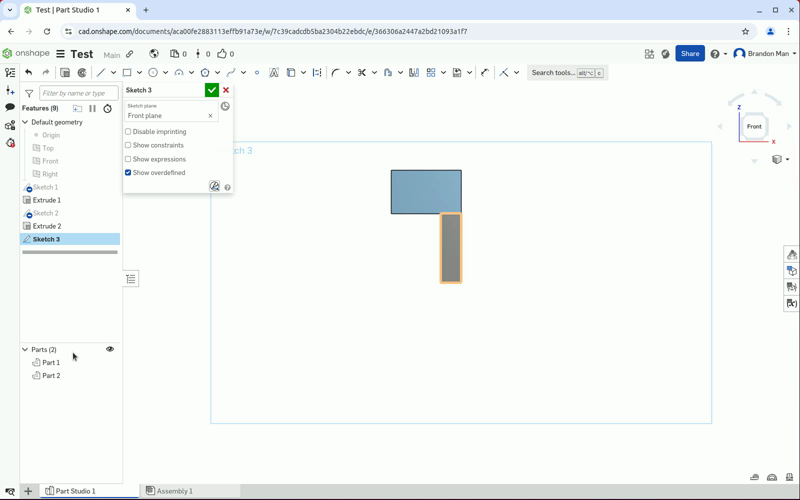
key(y)
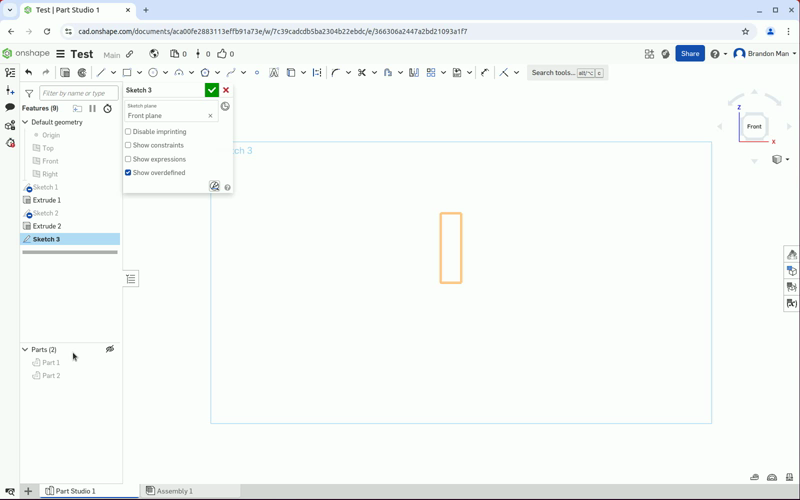
key(l)
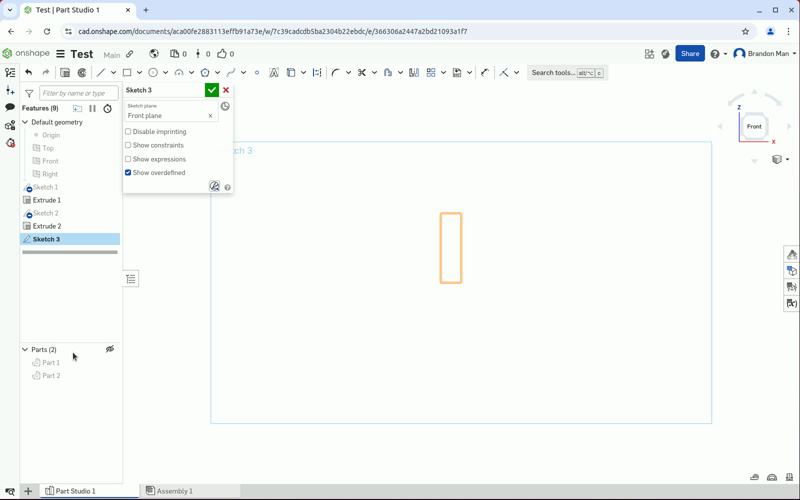
key_down(shift)
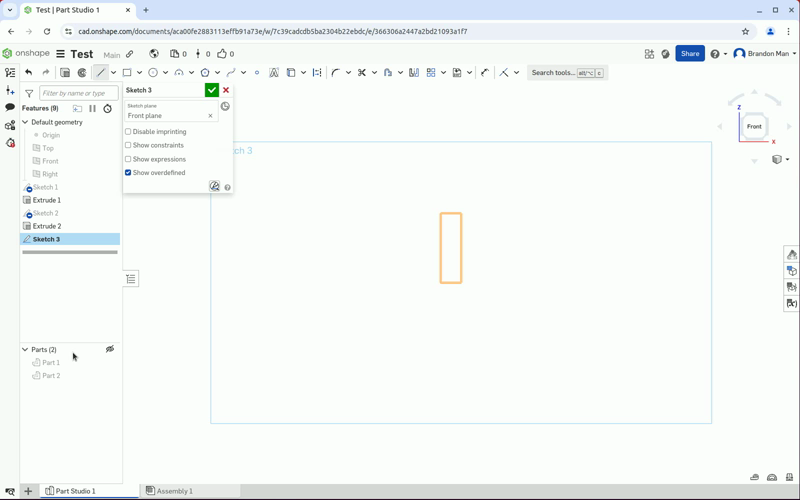
mouse_move(391, 326)
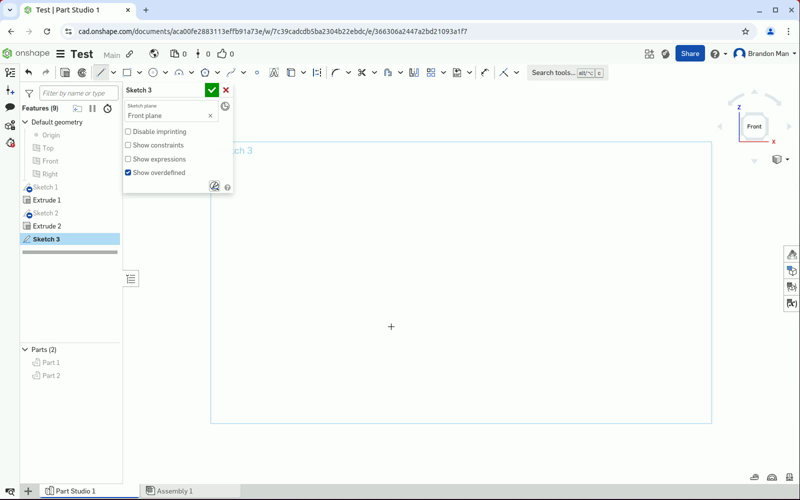
click(391, 326)
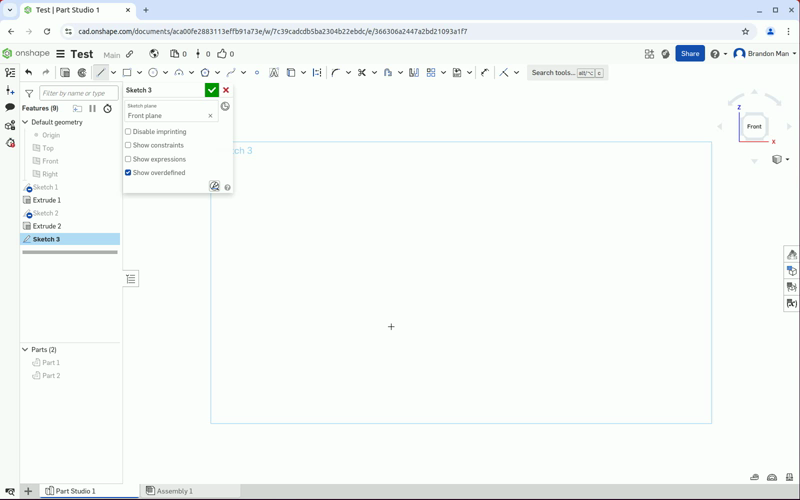
key_up(shift)
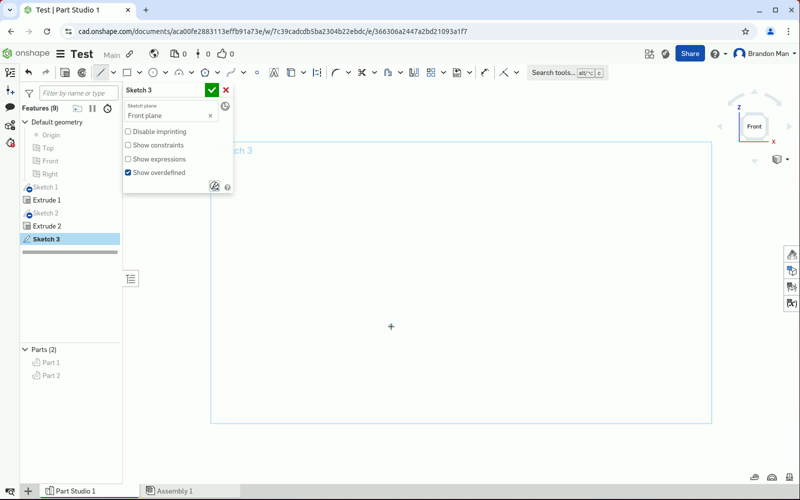
key_down(shift)
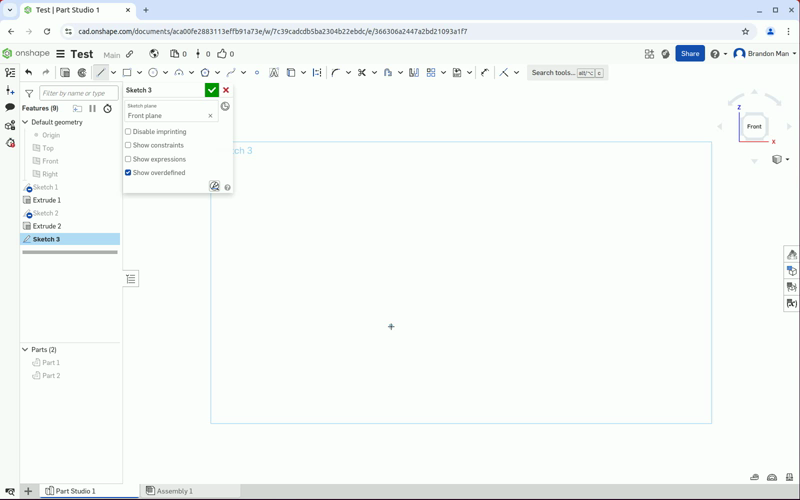
mouse_move(461, 326)
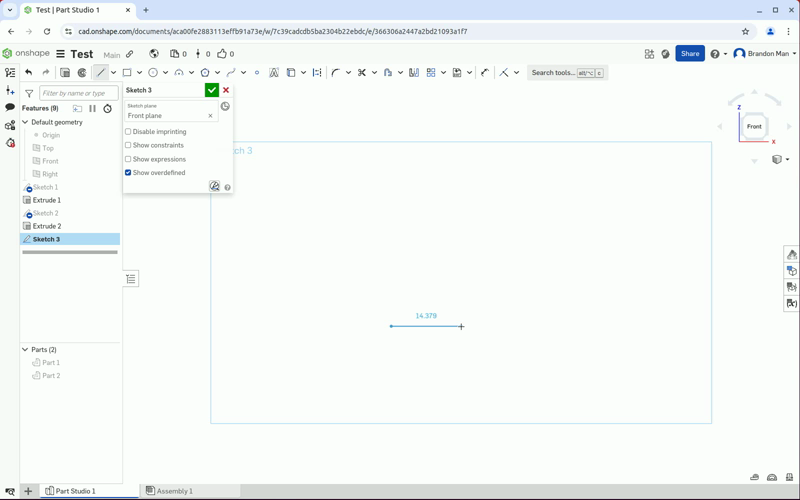
click(461, 326)
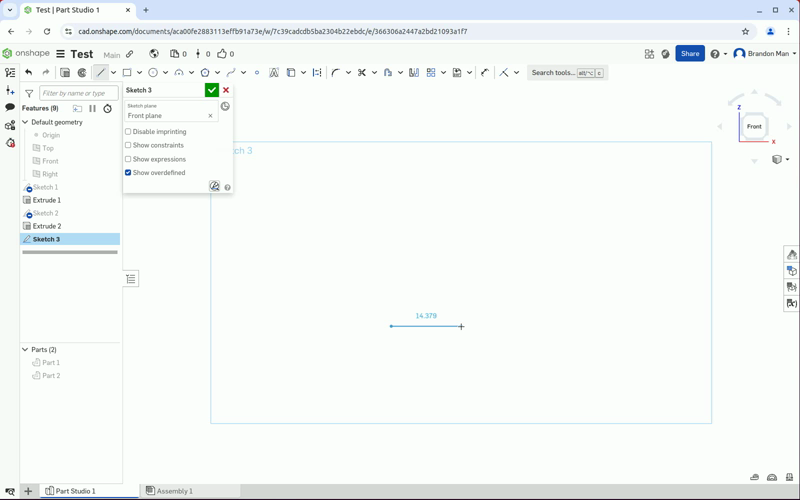
key_up(shift)
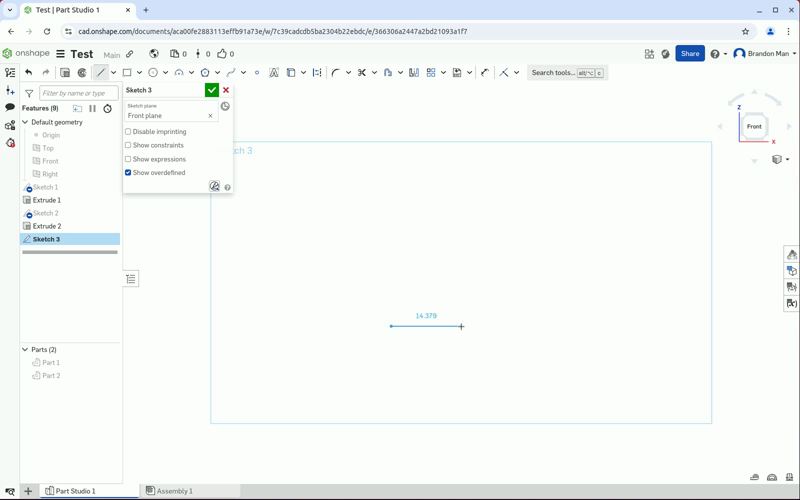
key_down(shift)
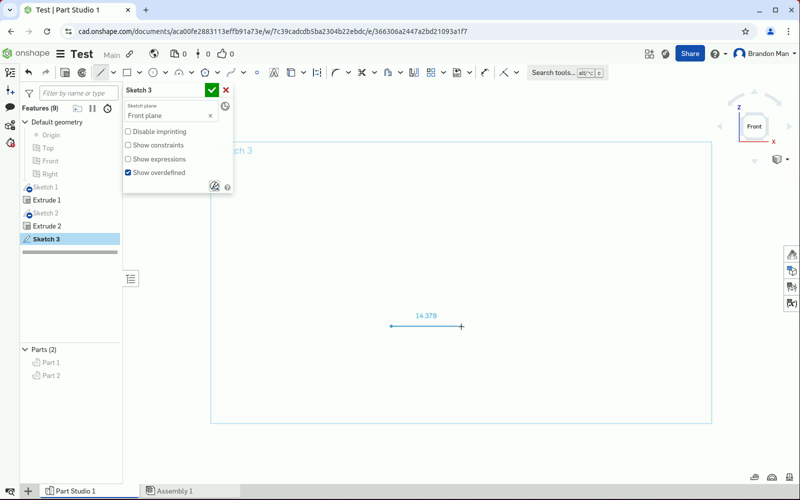
mouse_move(491, 326)
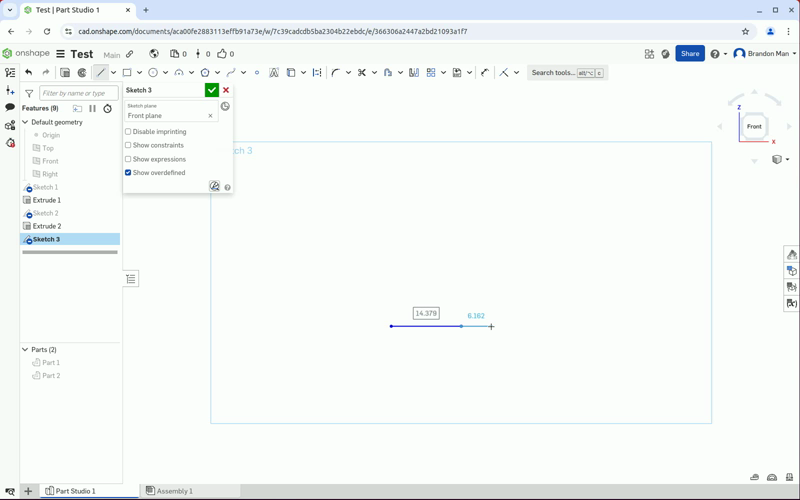
mouse_move(461, 282)
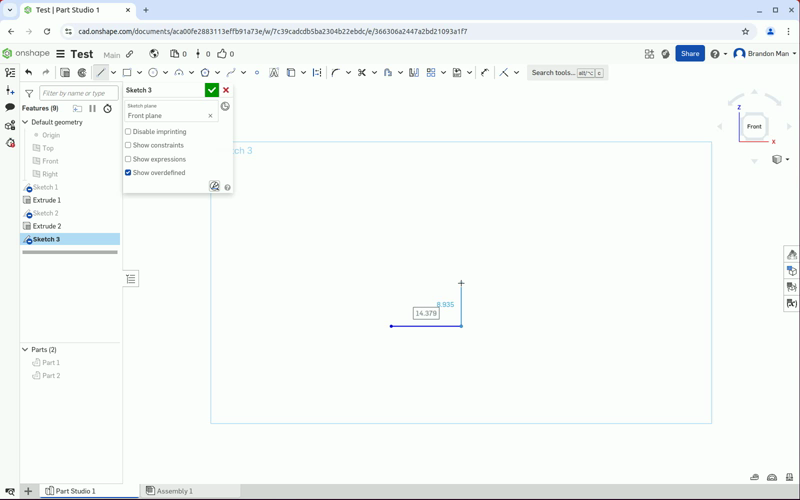
click(461, 282)
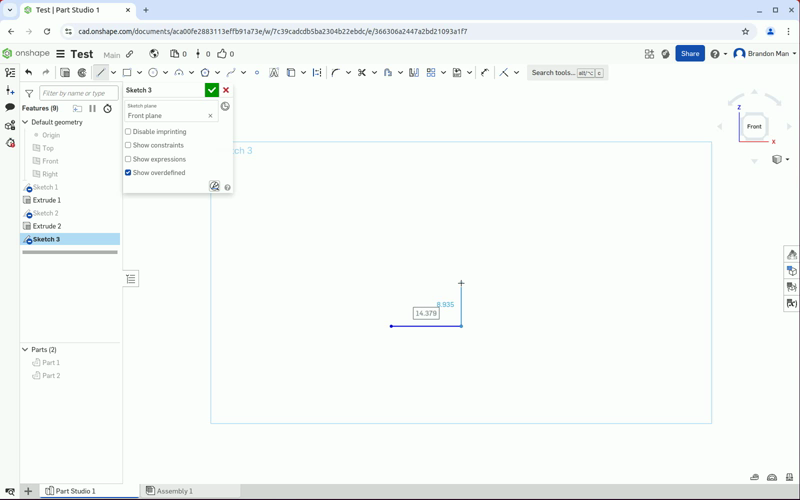
key_up(shift)
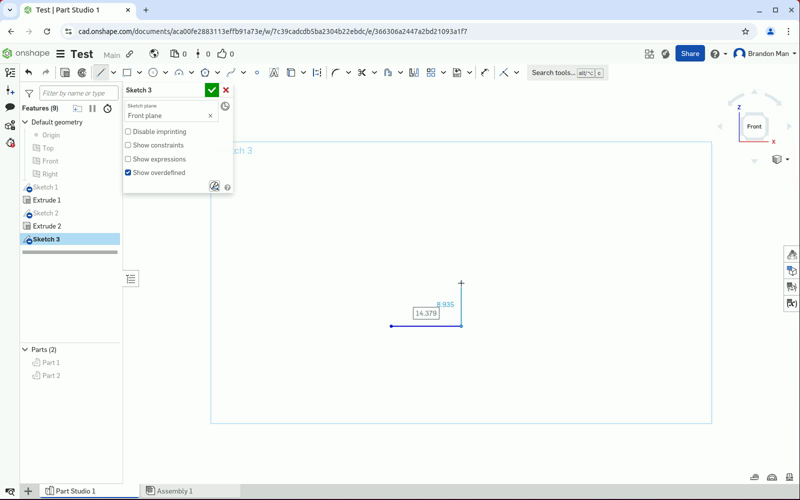
key_down(shift)
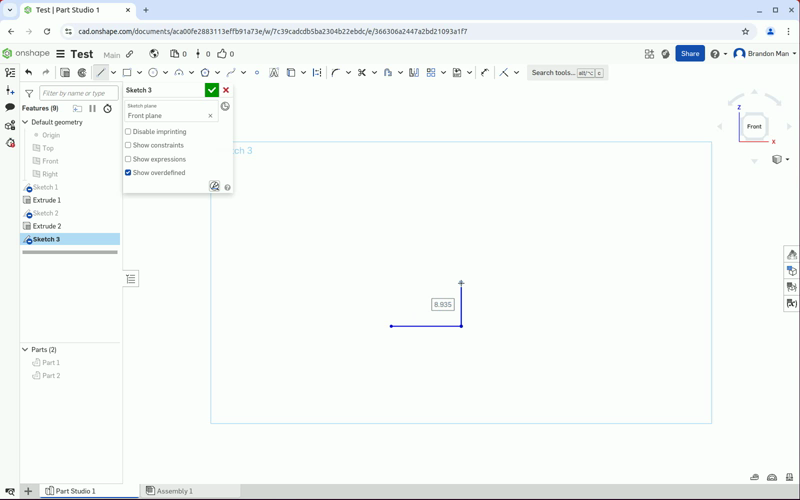
mouse_move(491, 282)
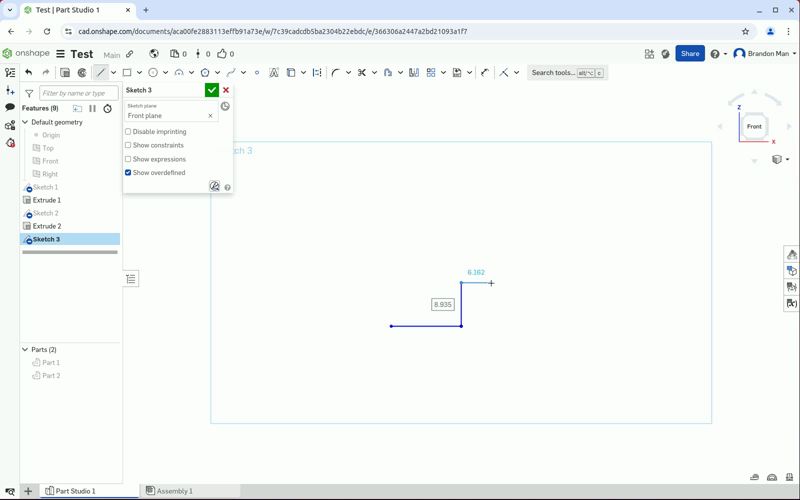
mouse_move(440, 282)
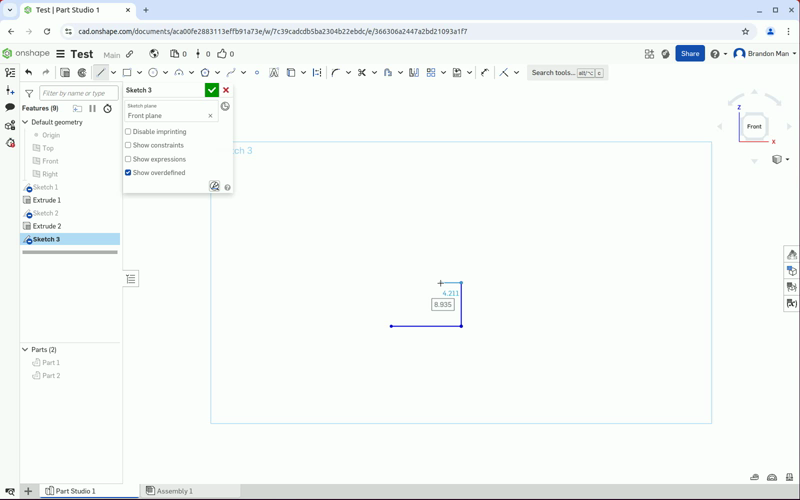
click(440, 282)
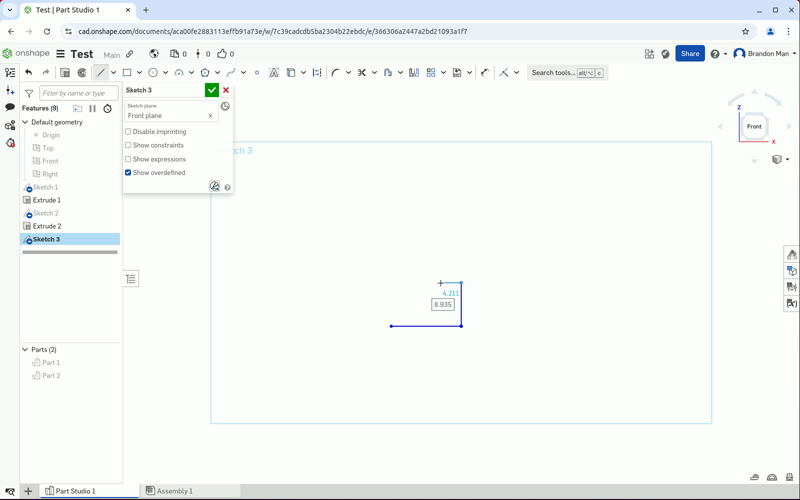
key_up(shift)
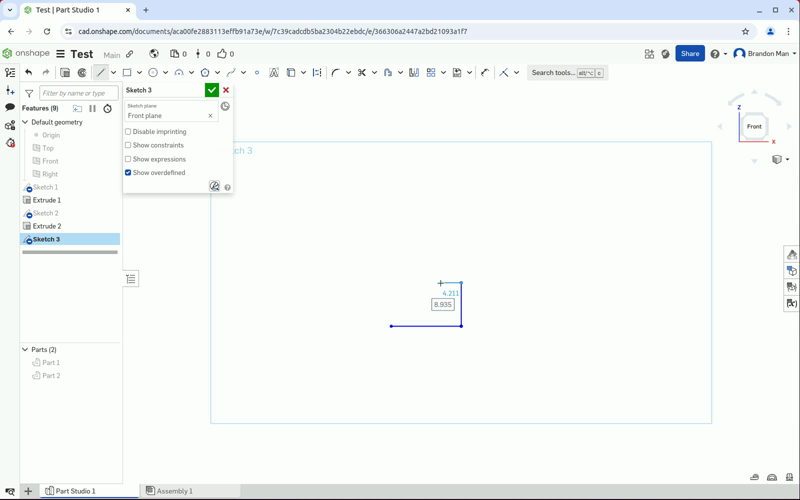
key_down(shift)
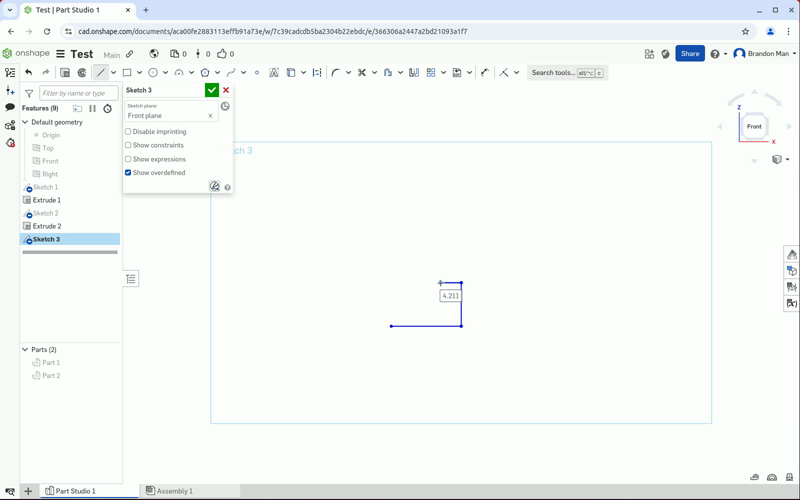
mouse_move(470, 282)
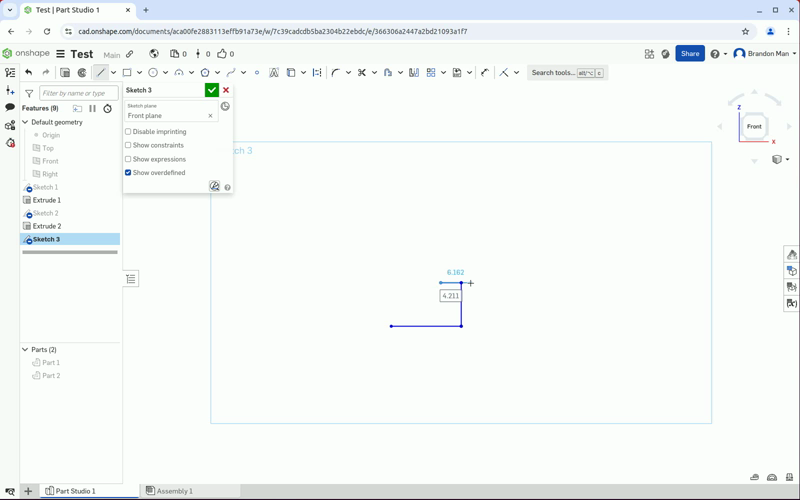
mouse_move(391, 282)
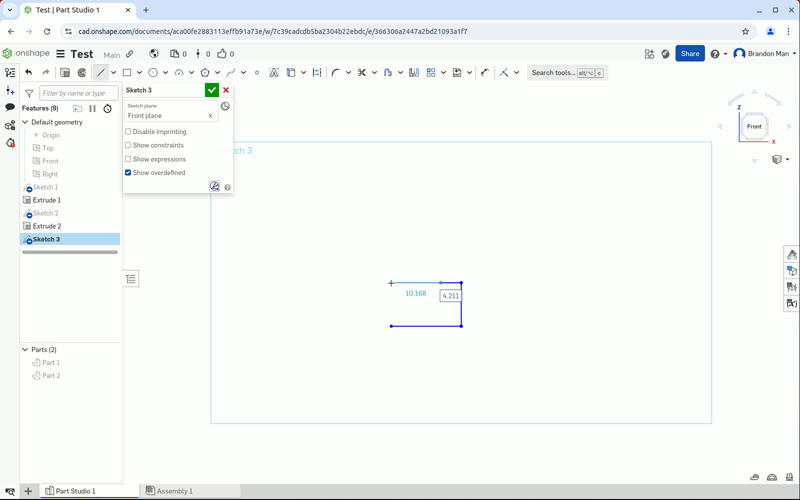
click(391, 282)
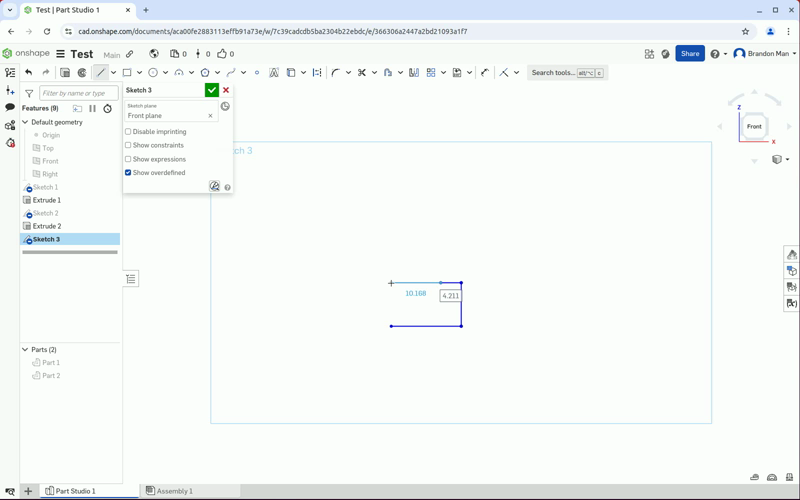
key_up(shift)
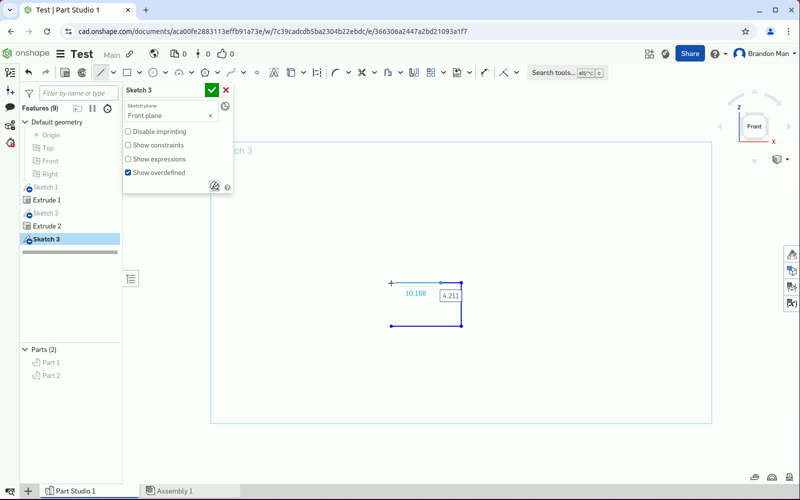
mouse_move(421, 282)
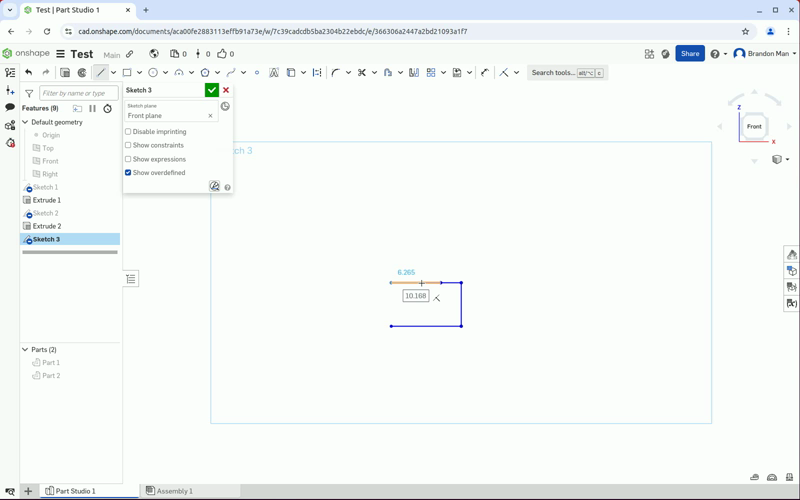
key_down(shift)
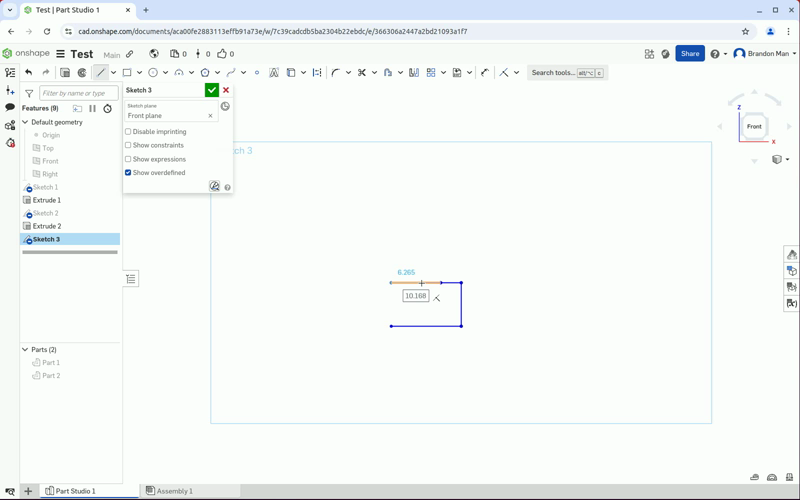
mouse_move(391, 326)
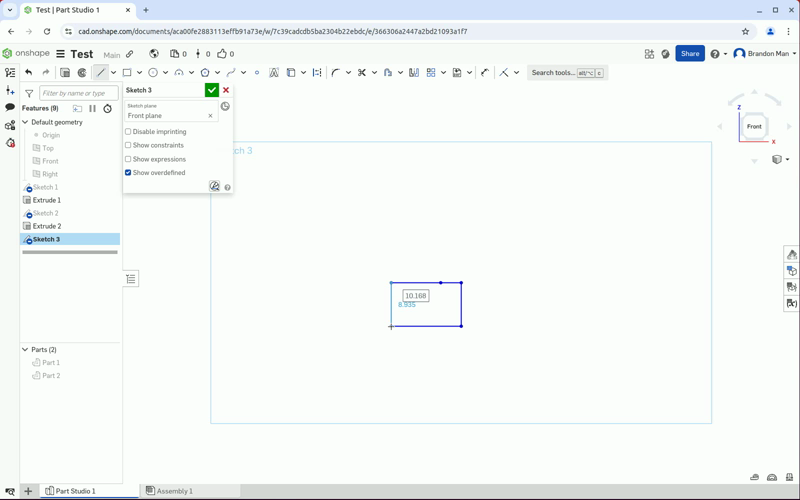
key_up(shift)
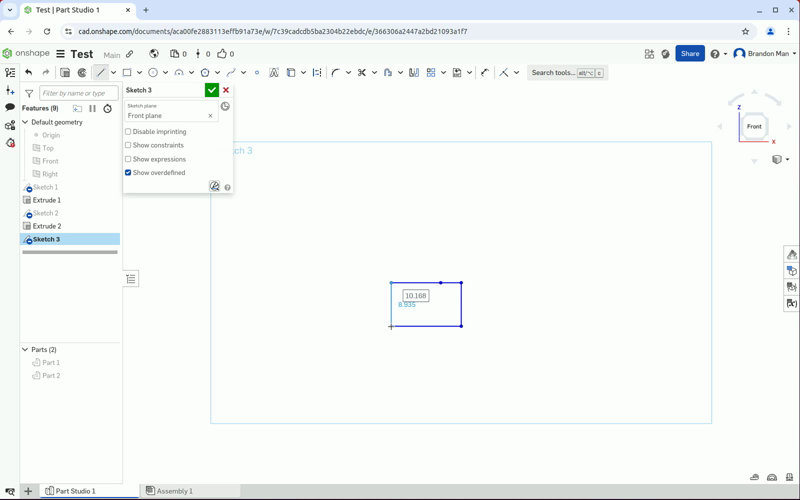
click(391, 326)
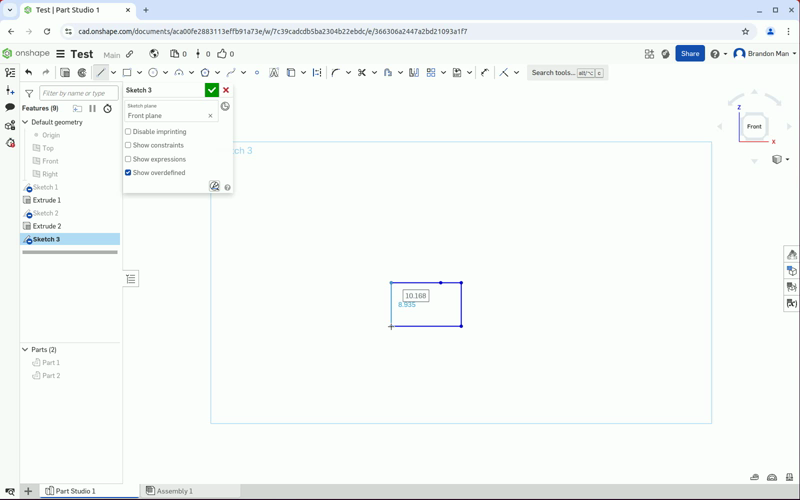
key(esc)
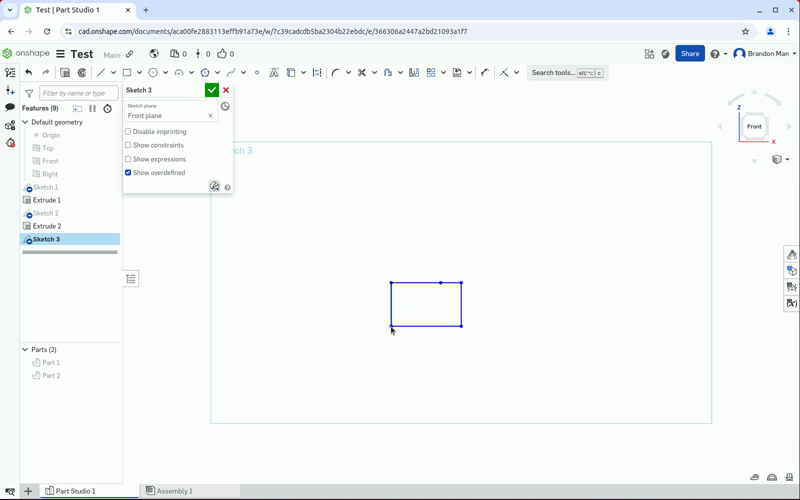
mouse_move(414, 310)
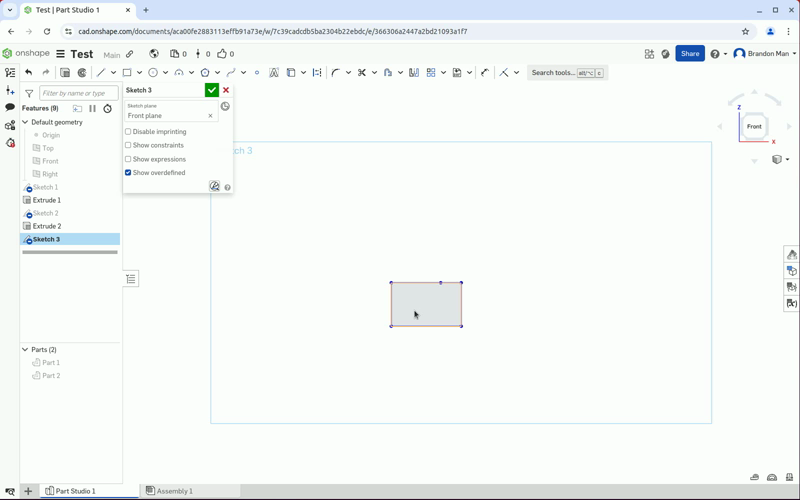
click(414, 310)
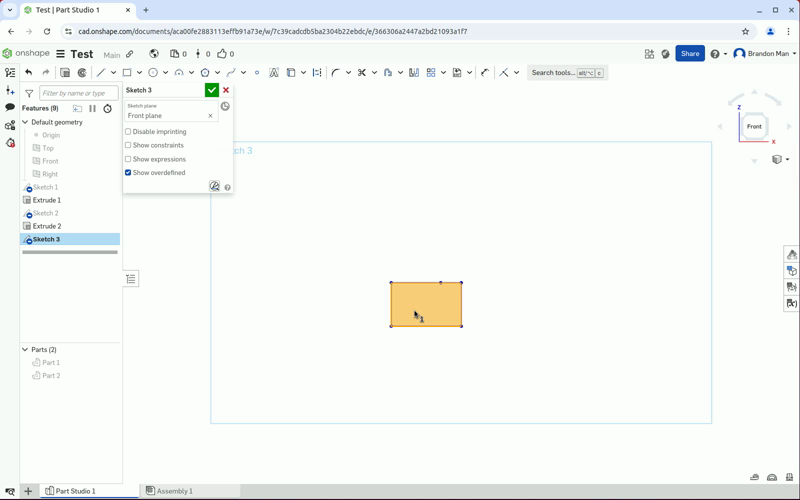
mouse_move(73, 352)
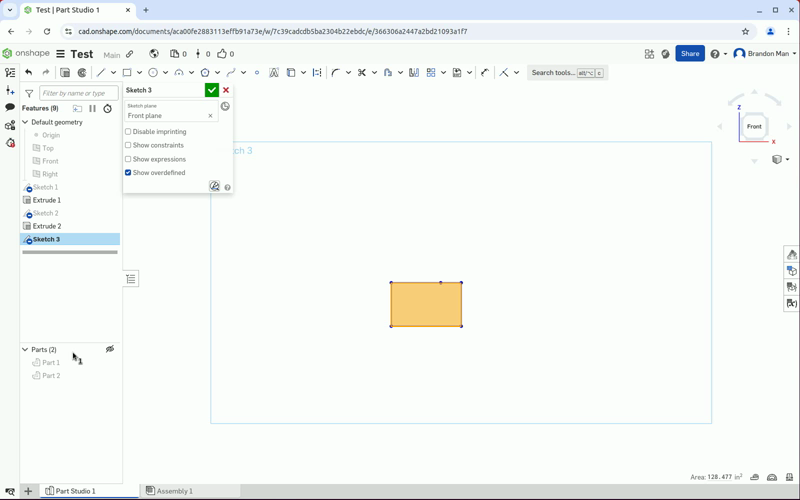
key(shift+y)
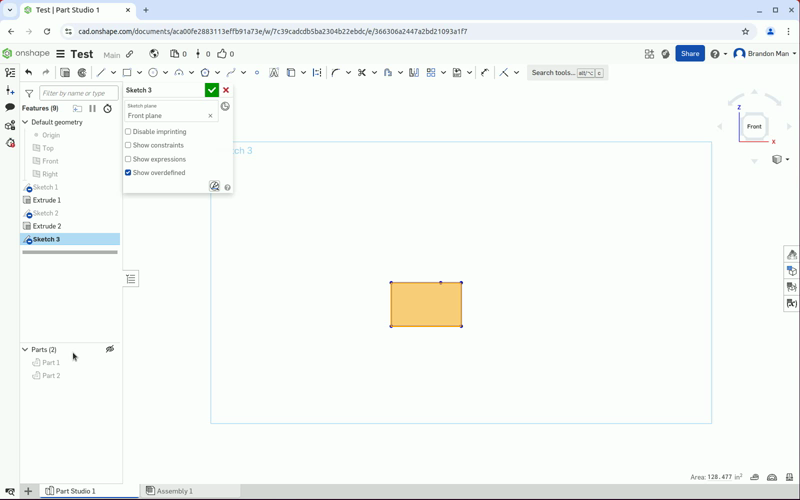
key(shift+e)
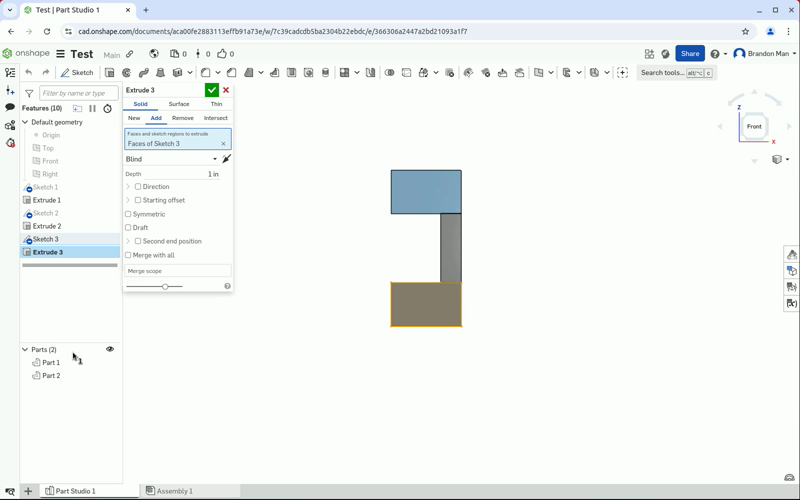
mouse_move(143, 106)
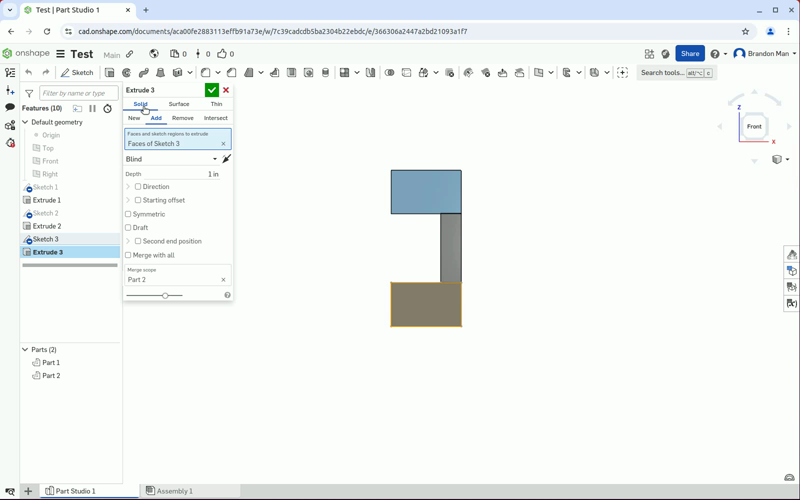
click(143, 106)
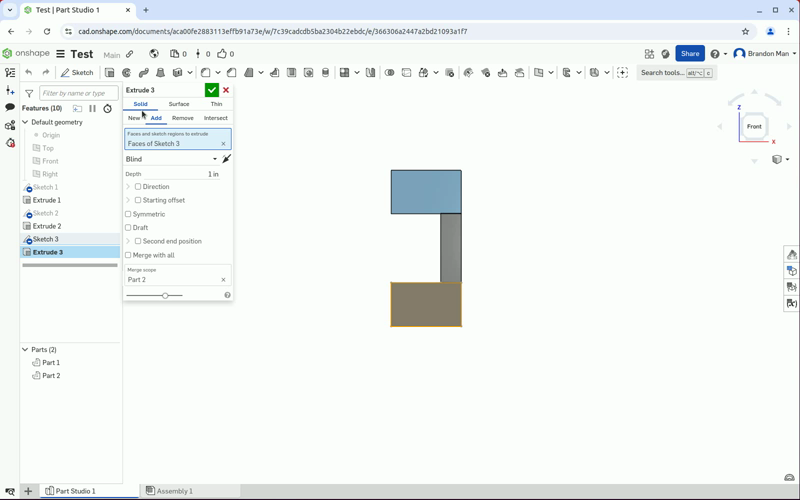
mouse_move(137, 120)
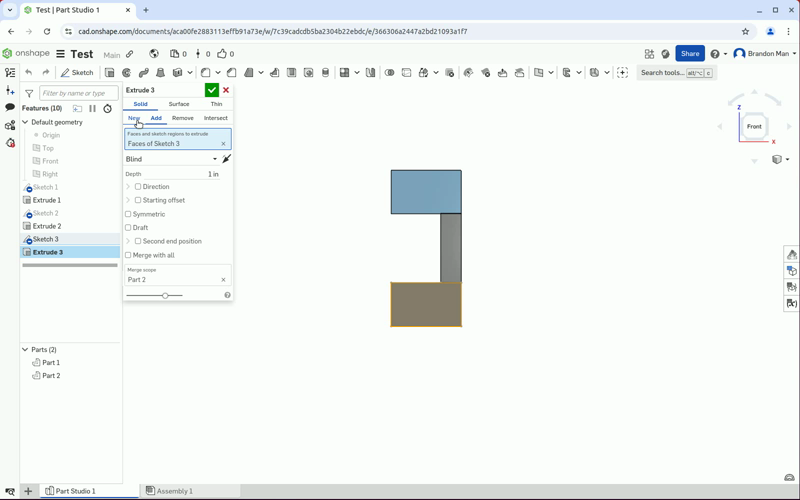
click(137, 120)
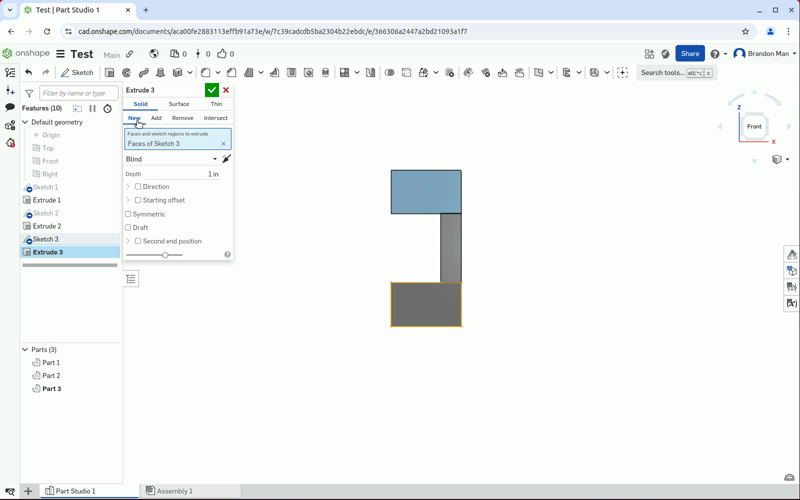
key(tab, 4)
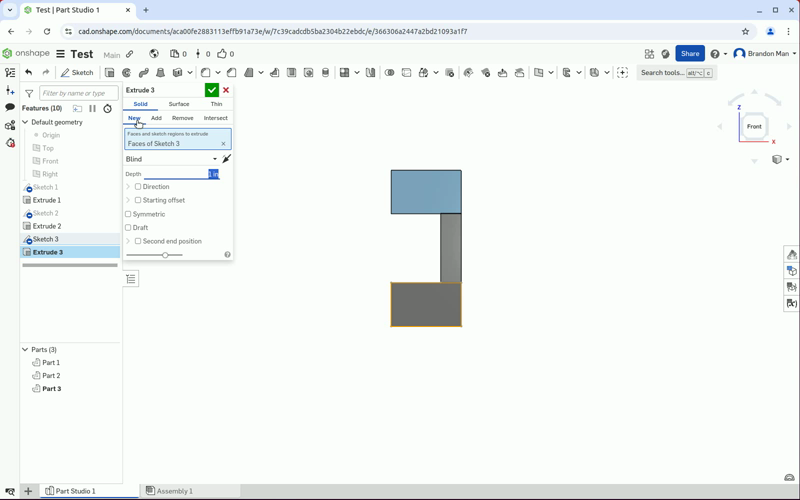
text(14.202)
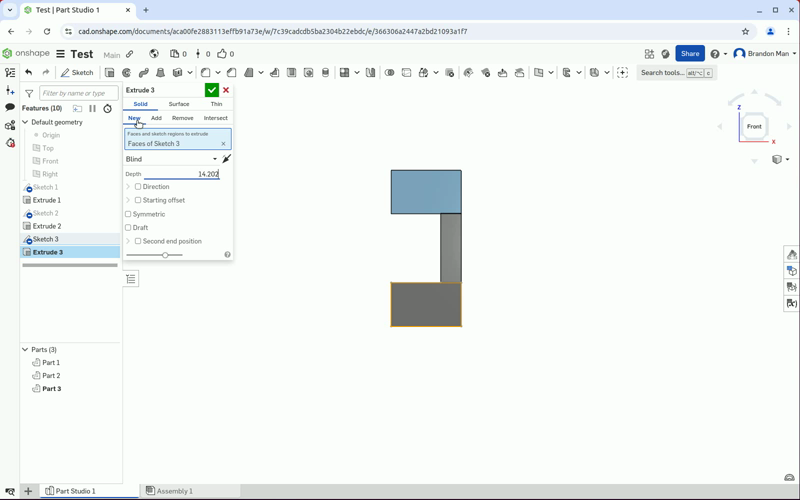
key(enter)
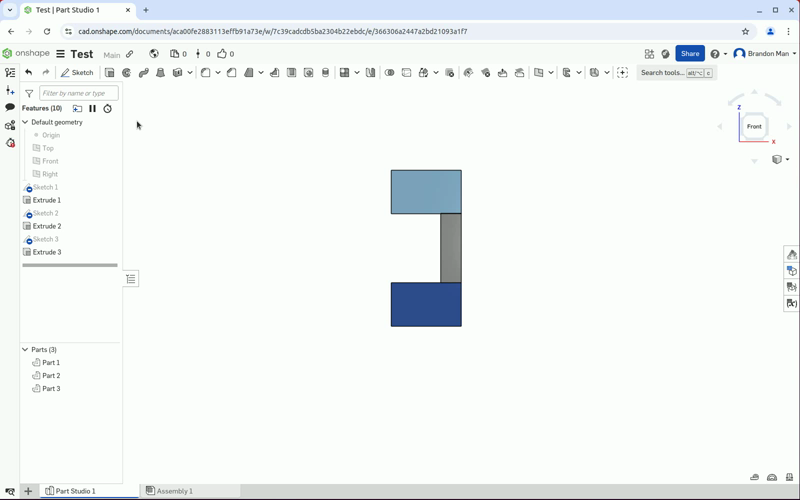
key(shift+h)
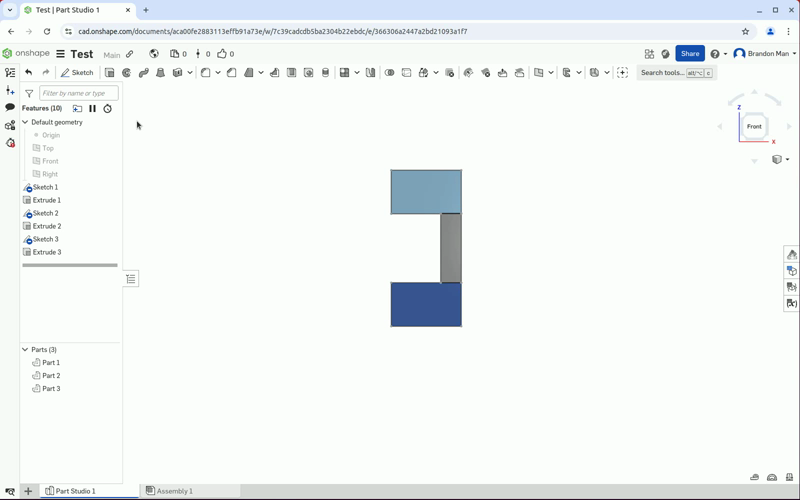
key(shift+h)
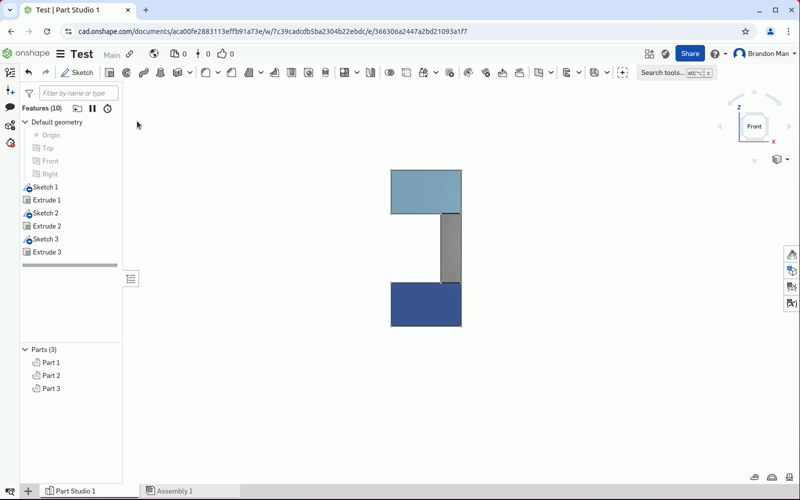
key(shift+7)
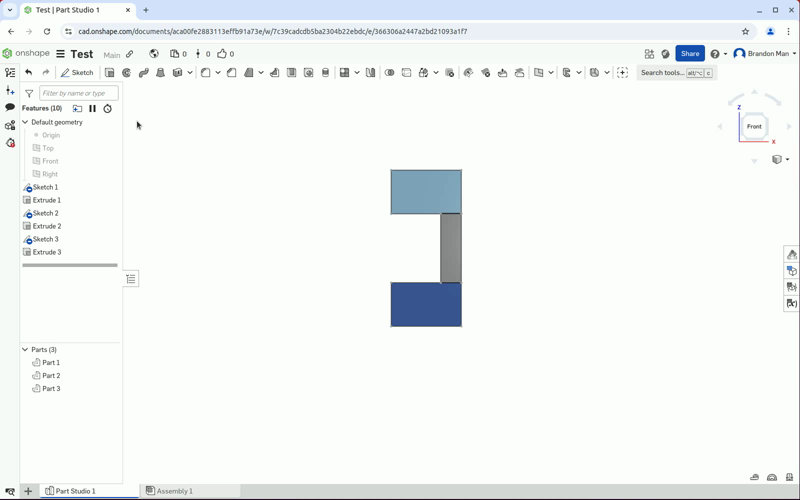
key(left, 2)
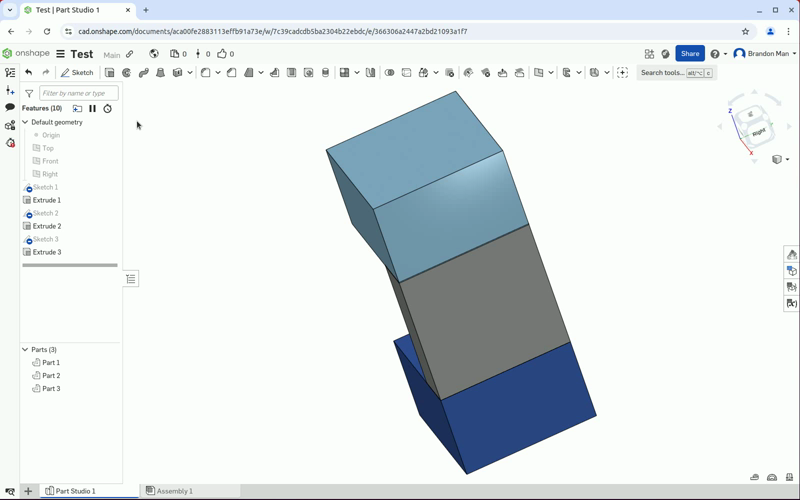
key(down, 2)
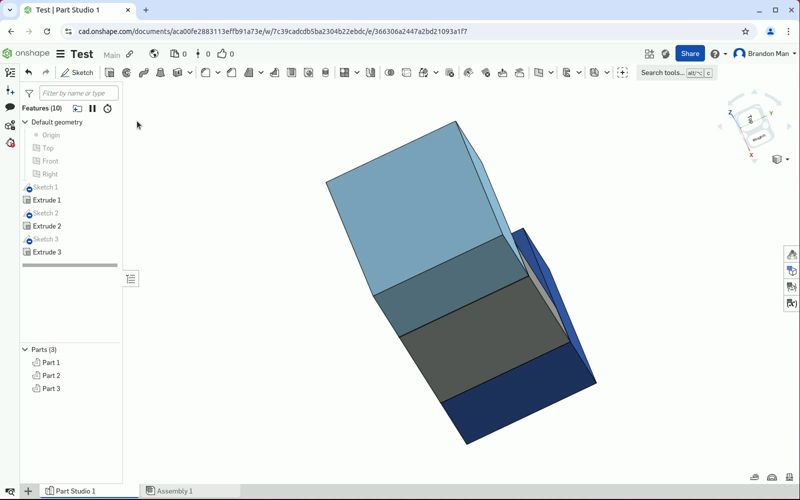
key(up, 2)
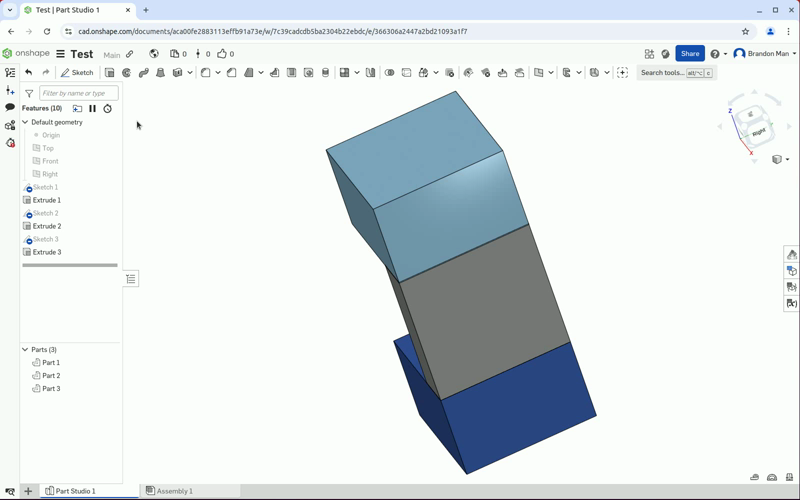
key(right, 2)
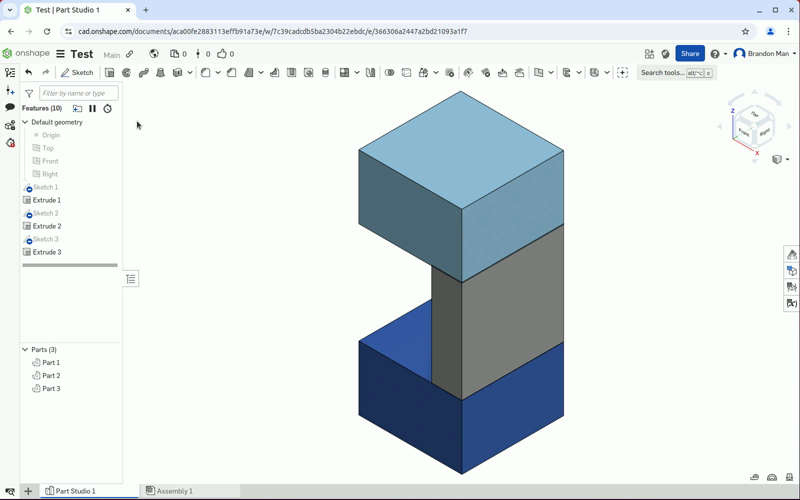
mouse_move(73, 189)
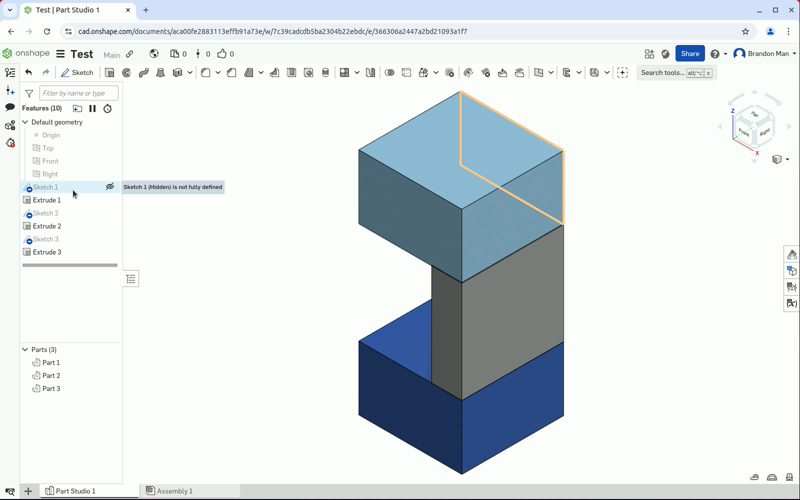
click(73, 189)